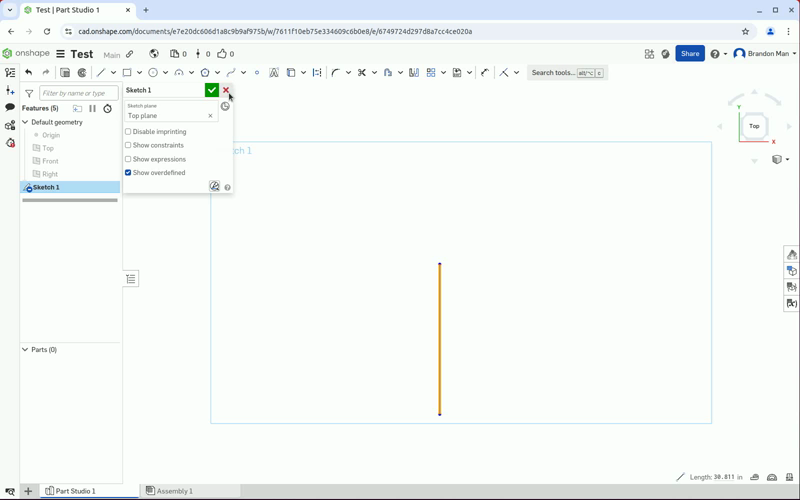
key(shift+h)
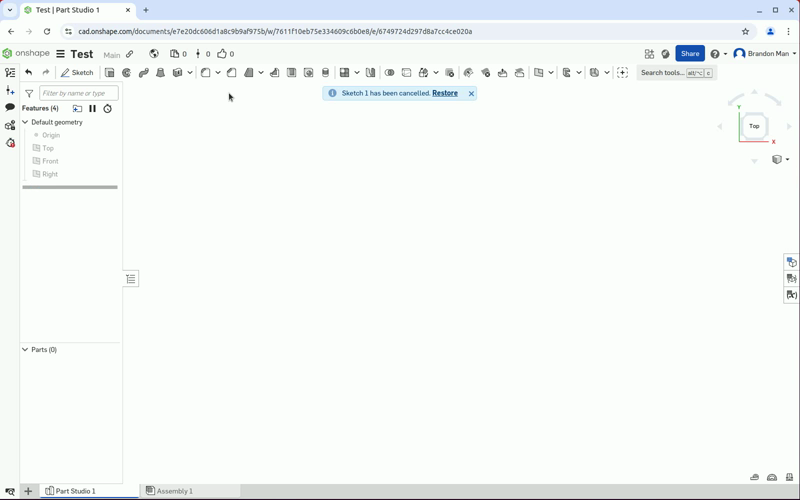
mouse_move(73, 352)
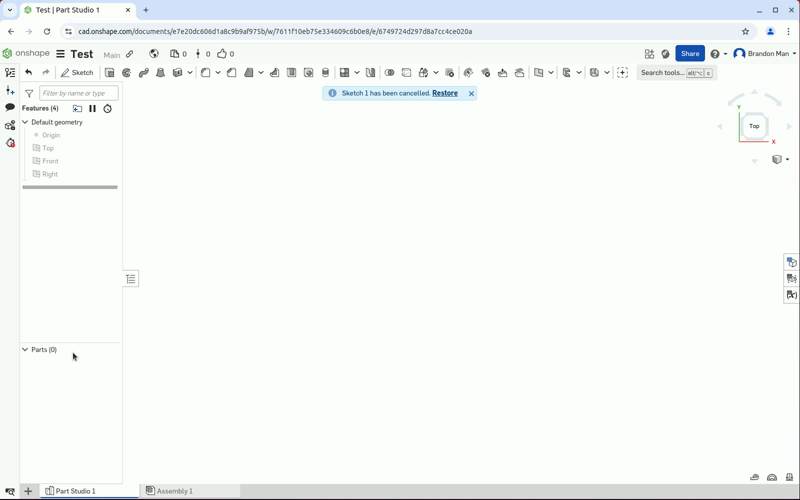
key(y)
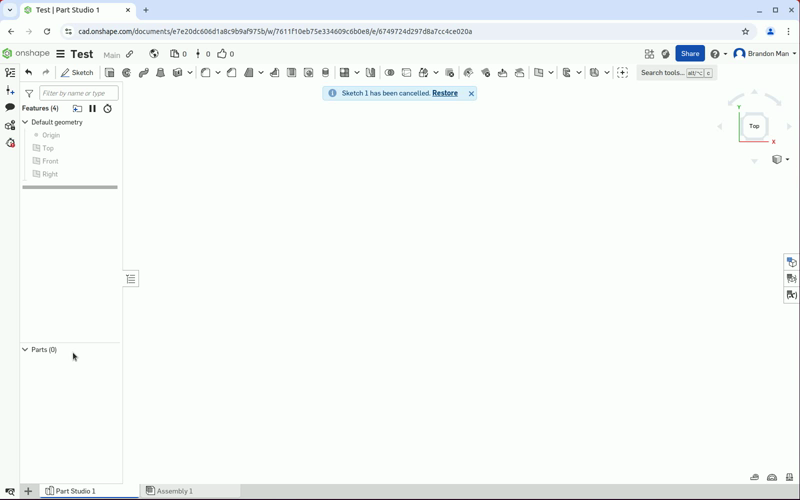
key(shift+p)
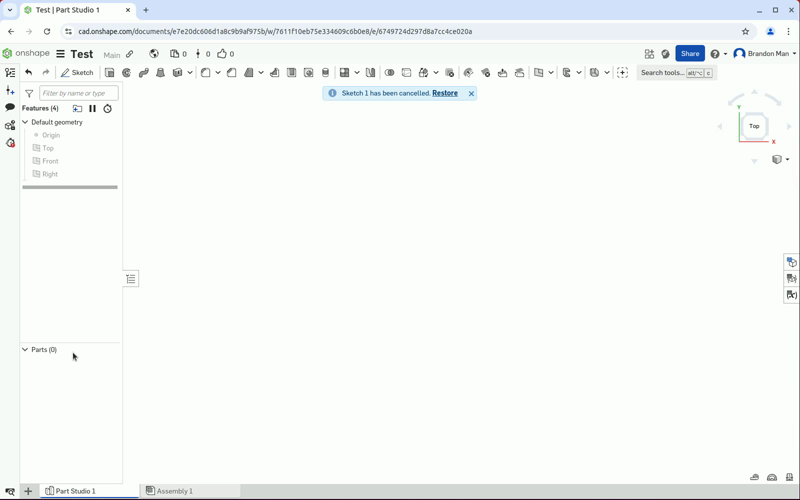
key(space)
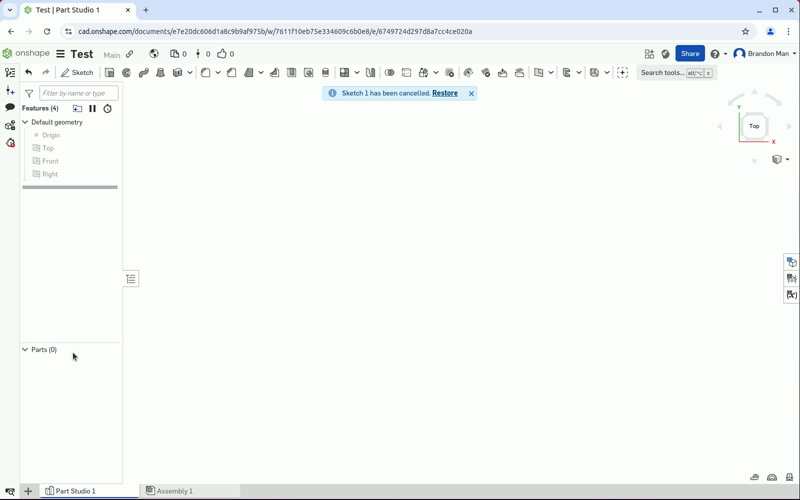
key_down(shift)
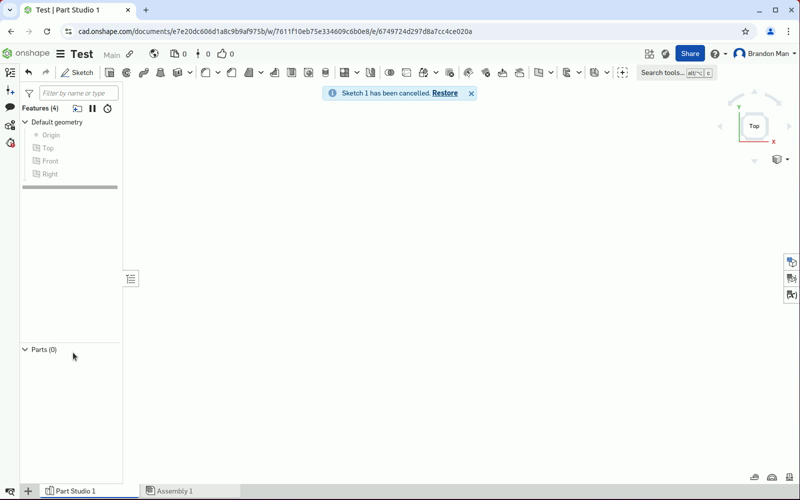
key(up)
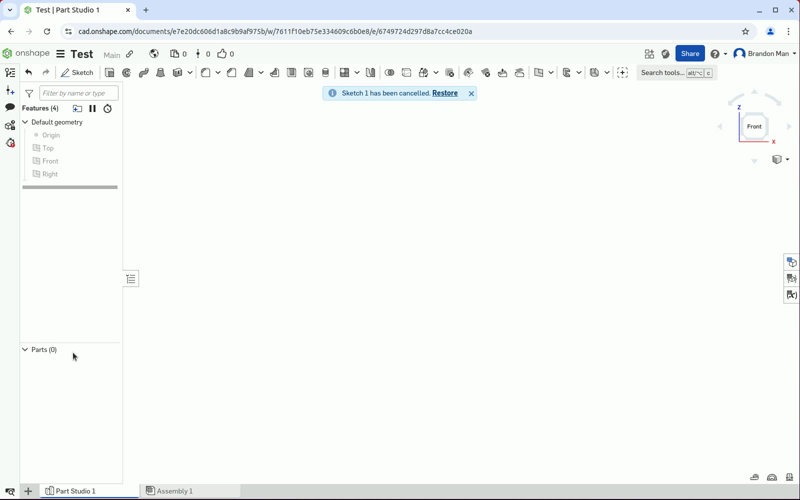
key_up(shift)
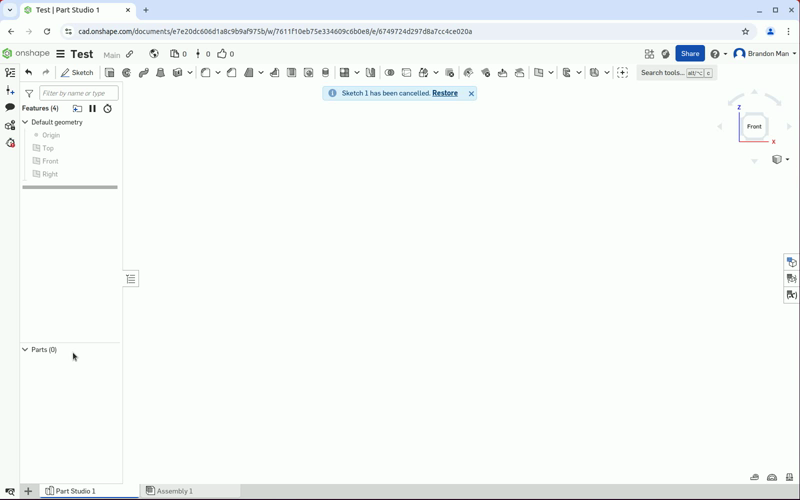
mouse_move(73, 352)
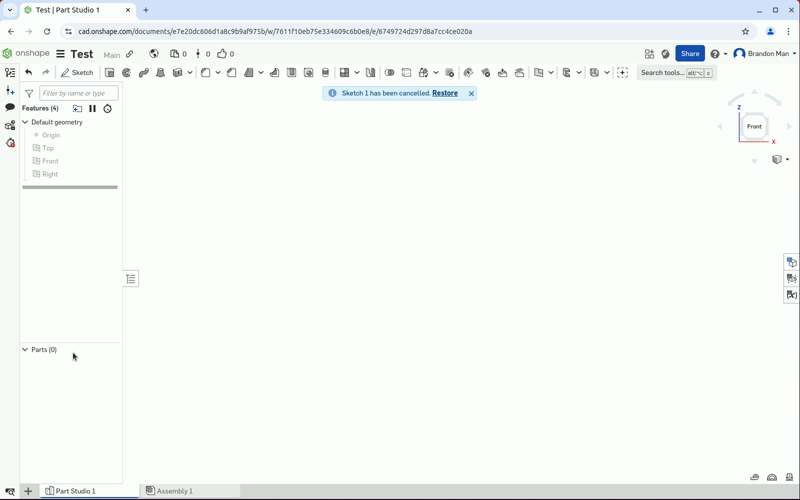
key(shift+y)
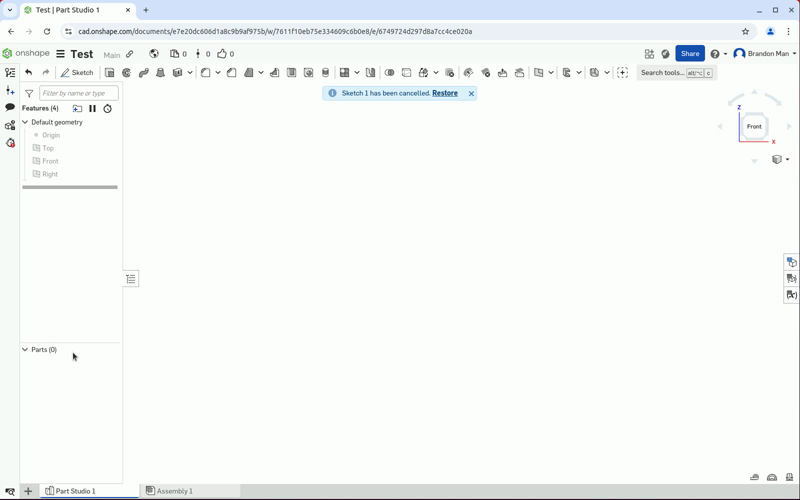
key(shift+s)
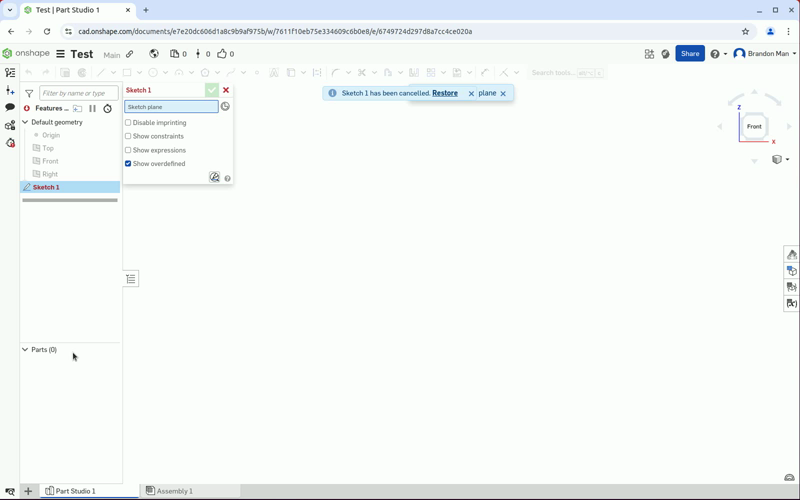
mouse_move(73, 163)
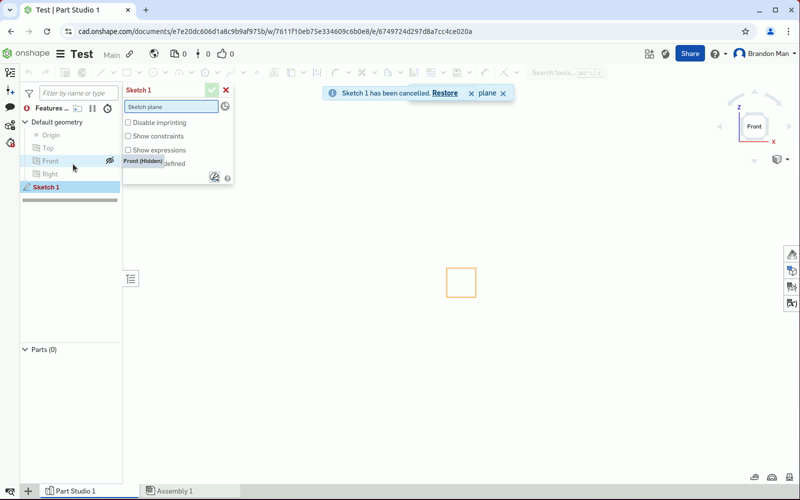
click(73, 163)
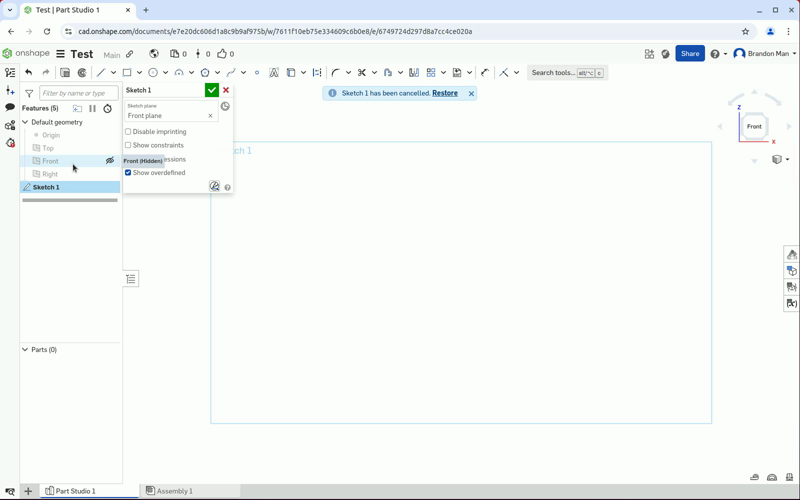
mouse_move(73, 352)
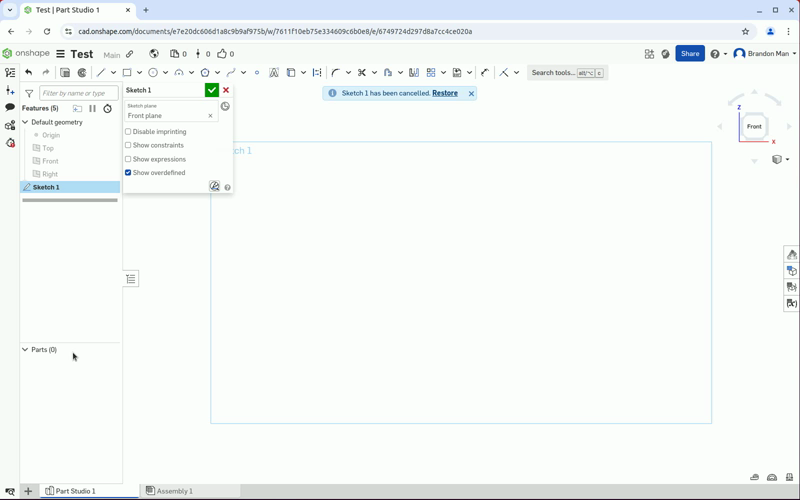
key(y)
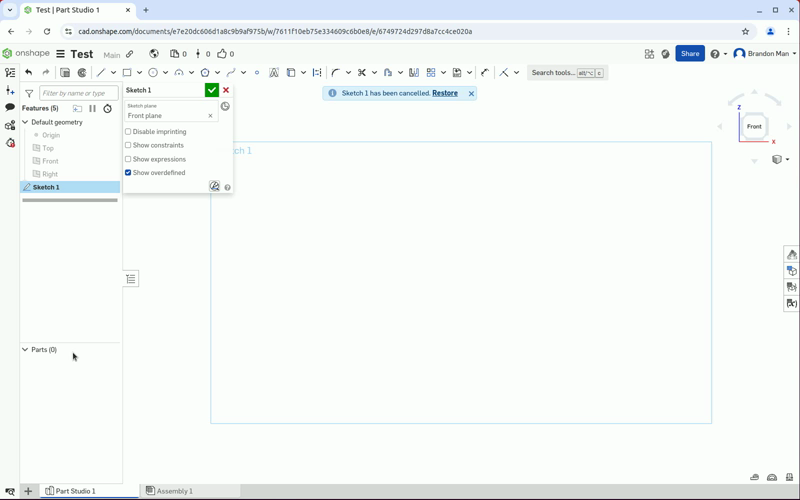
key(l)
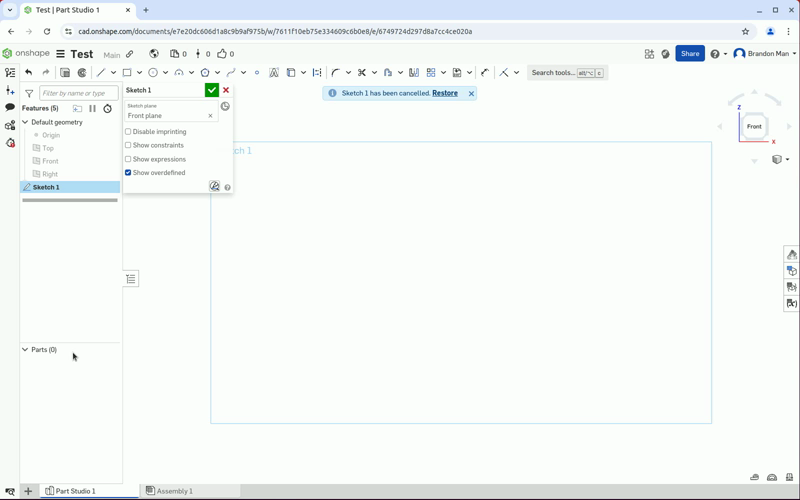
key_down(shift)
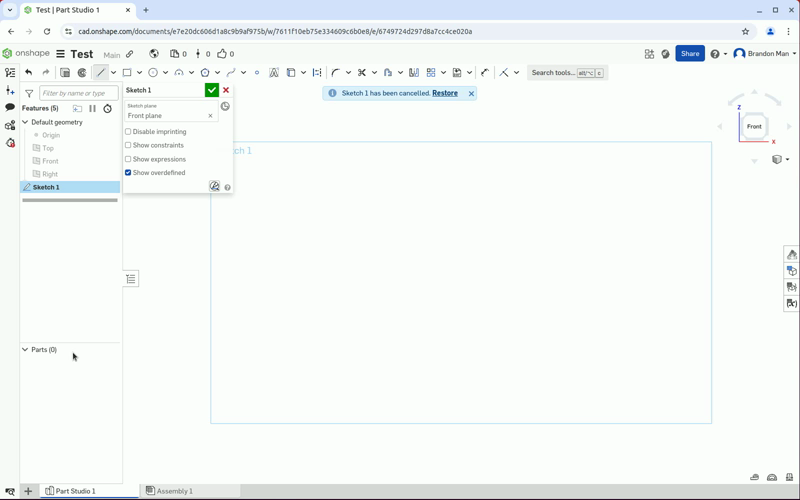
mouse_move(429, 311)
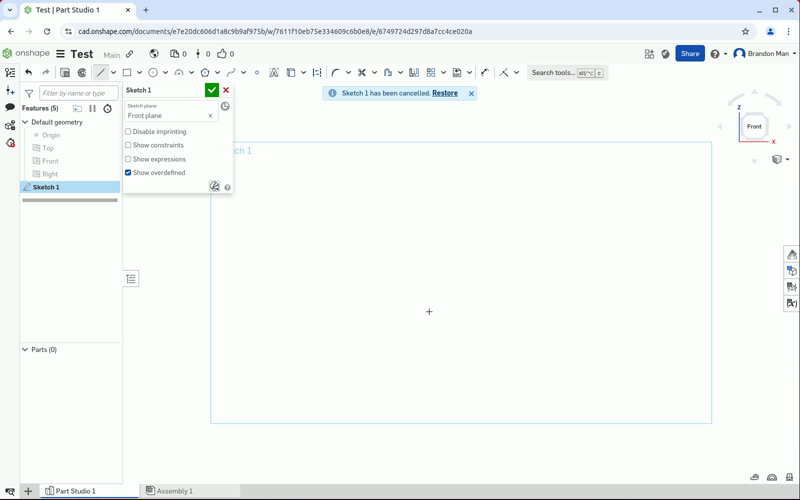
click(429, 311)
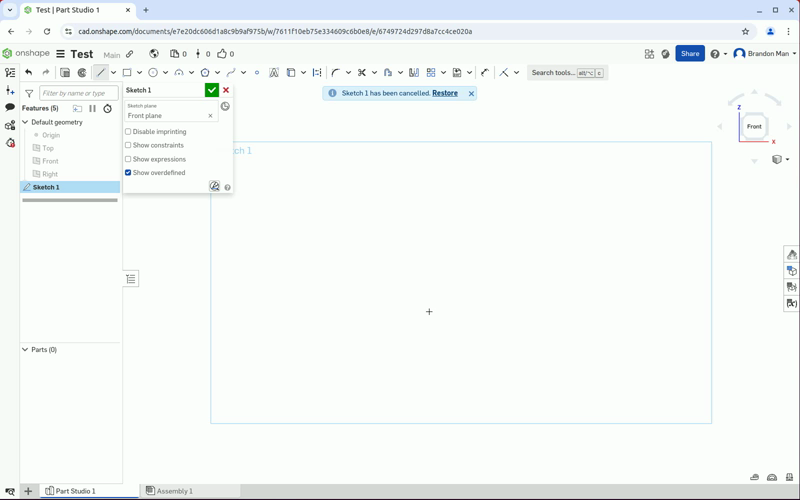
key_up(shift)
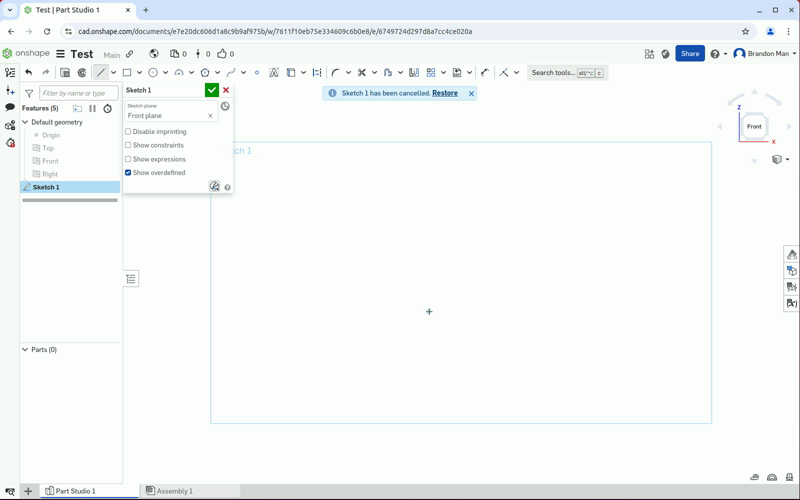
key_down(shift)
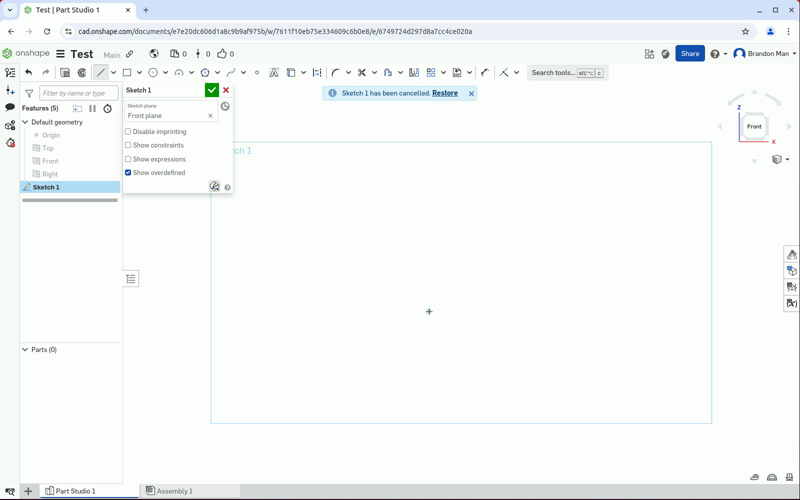
mouse_move(498, 311)
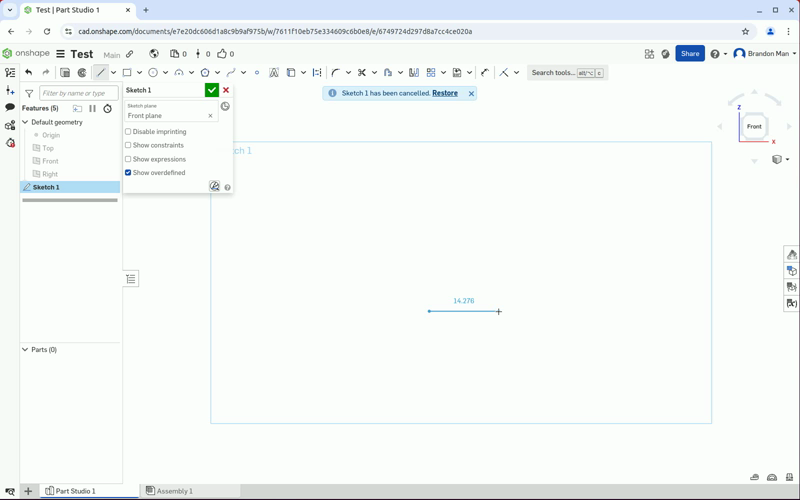
click(498, 311)
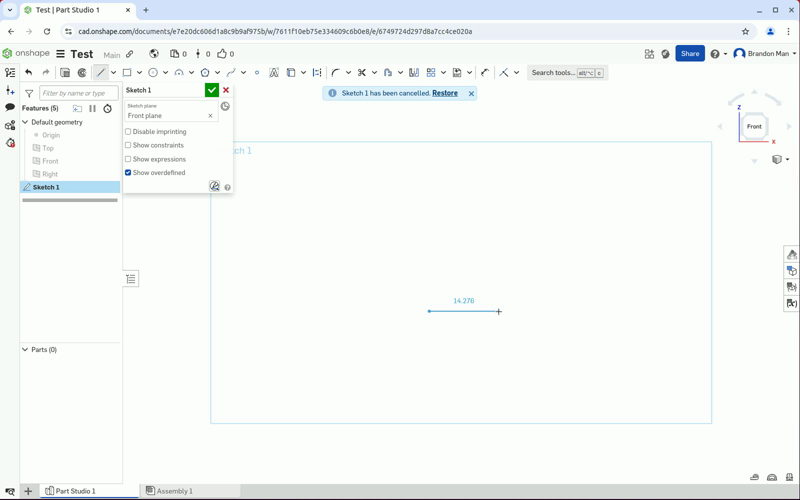
key_up(shift)
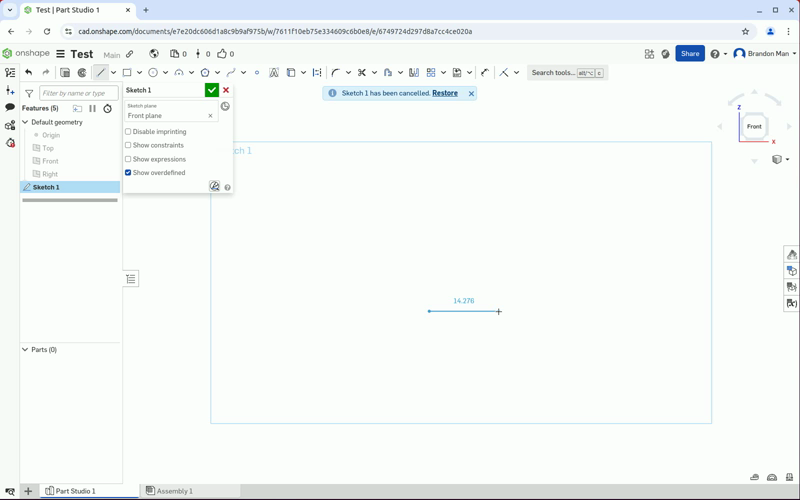
key_down(shift)
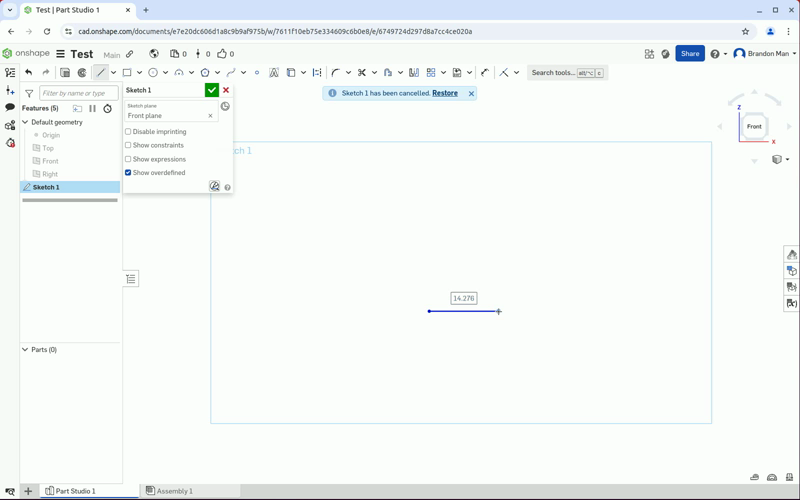
mouse_move(498, 246)
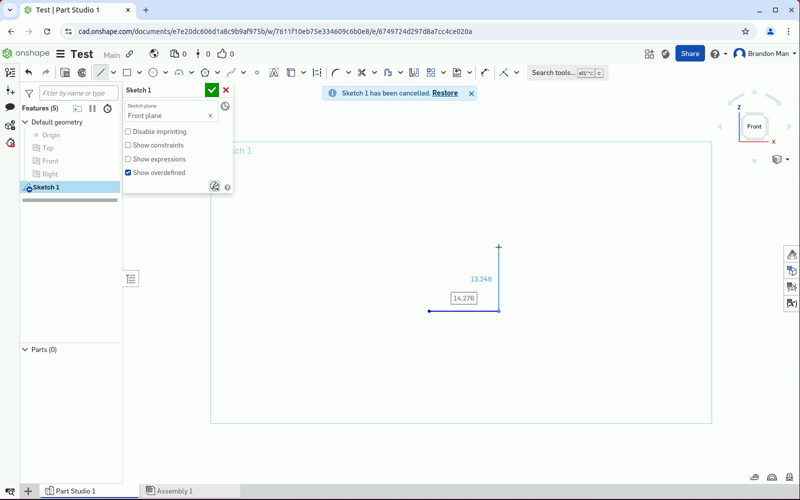
click(498, 246)
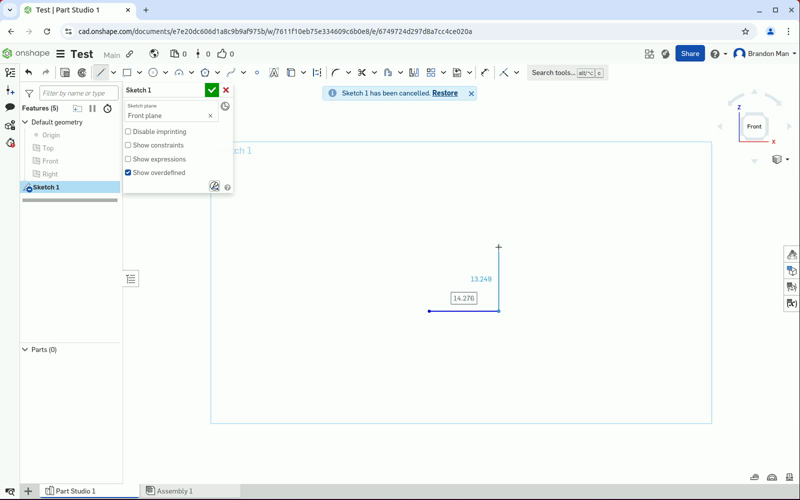
key_up(shift)
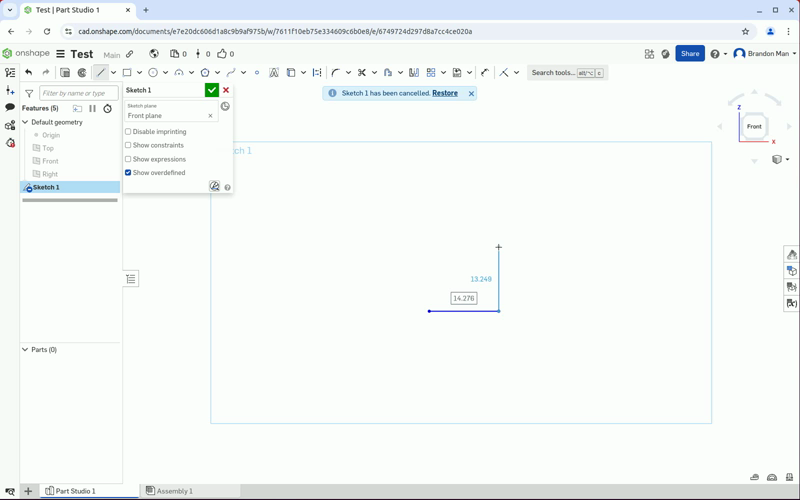
key_down(shift)
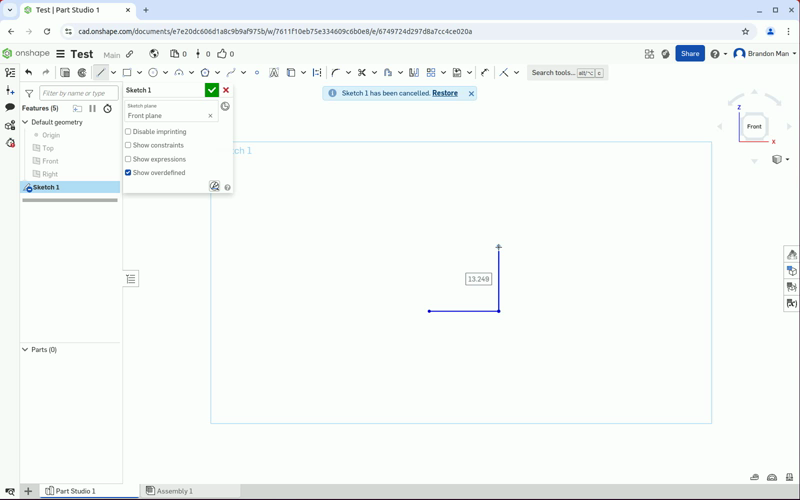
mouse_move(528, 246)
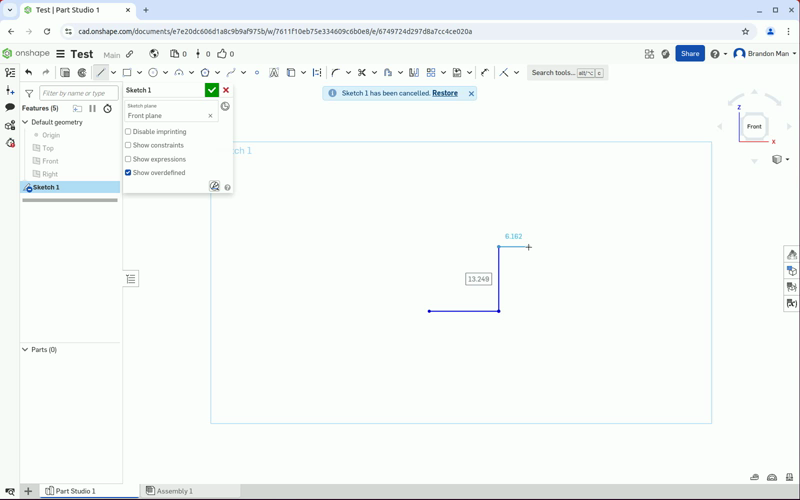
mouse_move(487, 246)
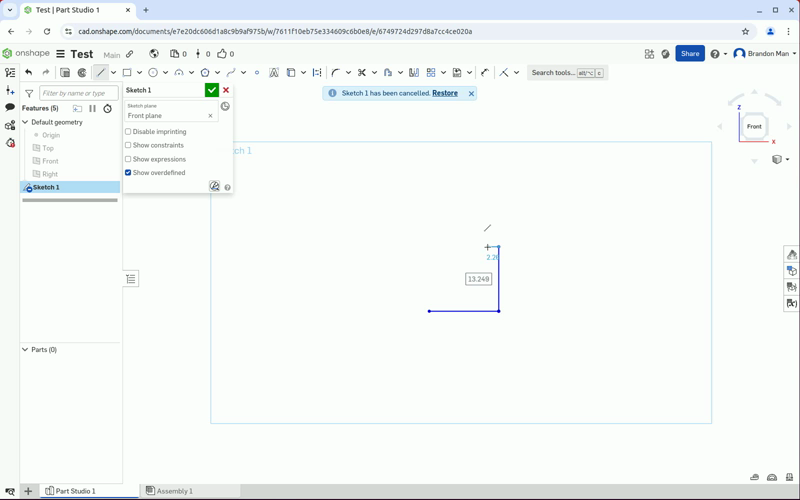
click(487, 246)
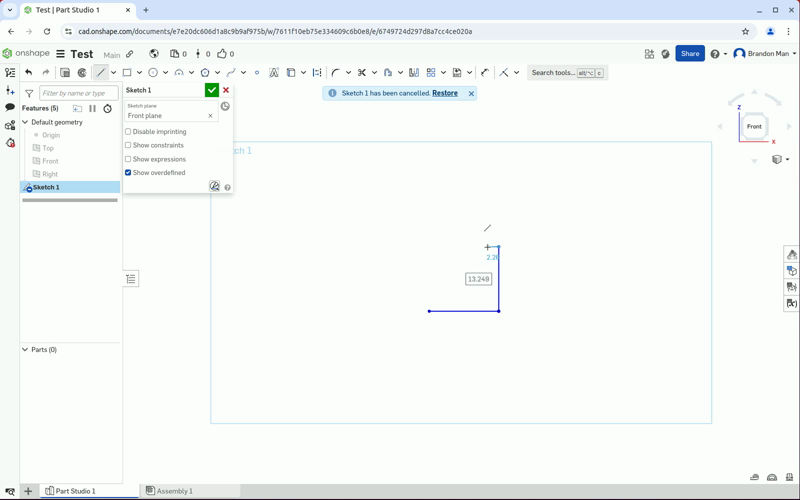
key_up(shift)
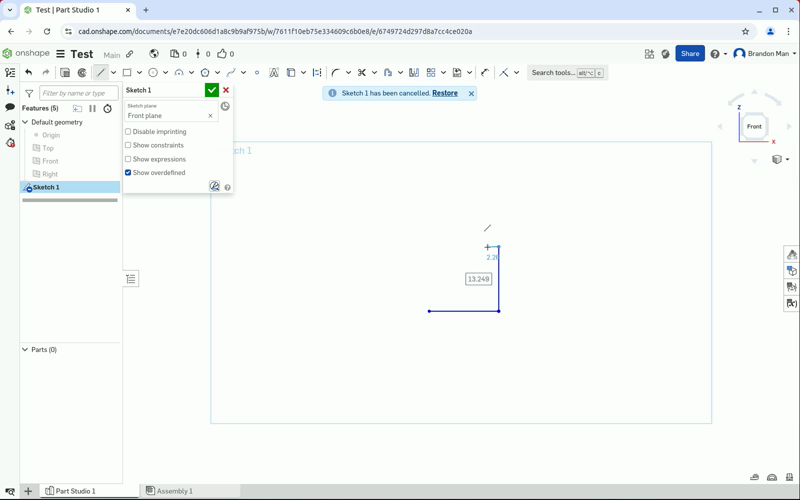
key_down(shift)
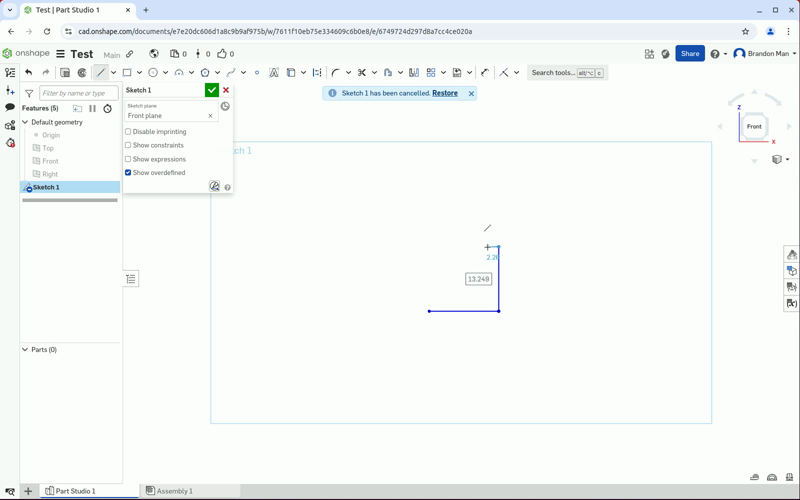
mouse_move(517, 246)
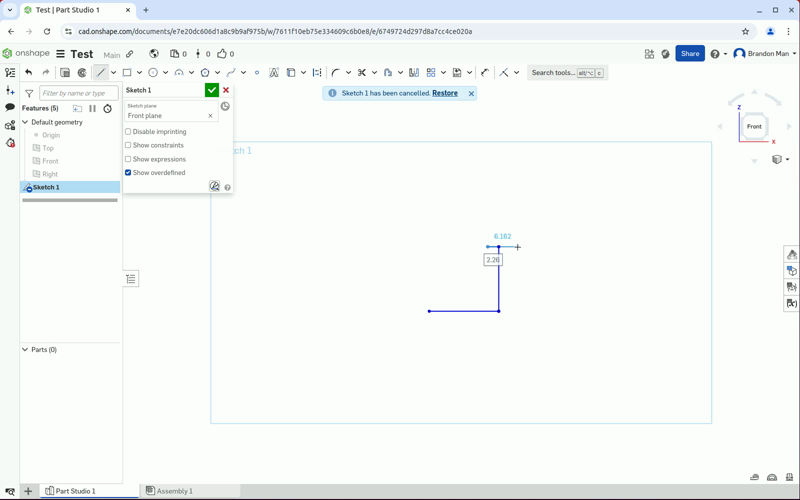
mouse_move(482, 246)
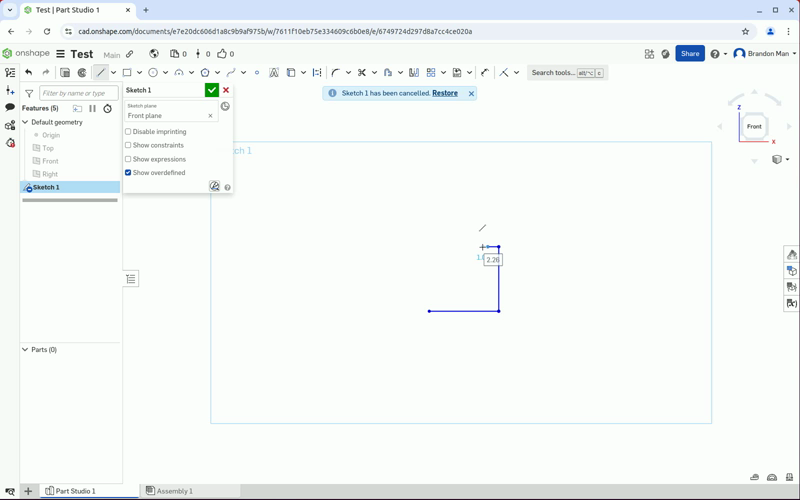
scroll(6)
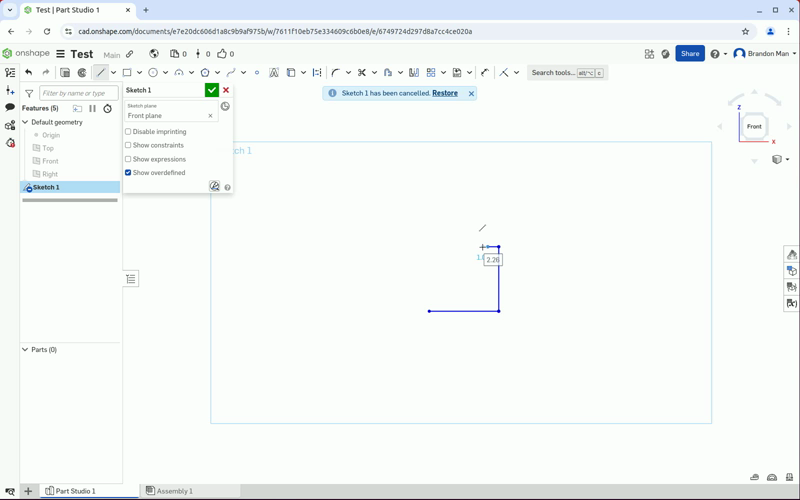
scroll(6)
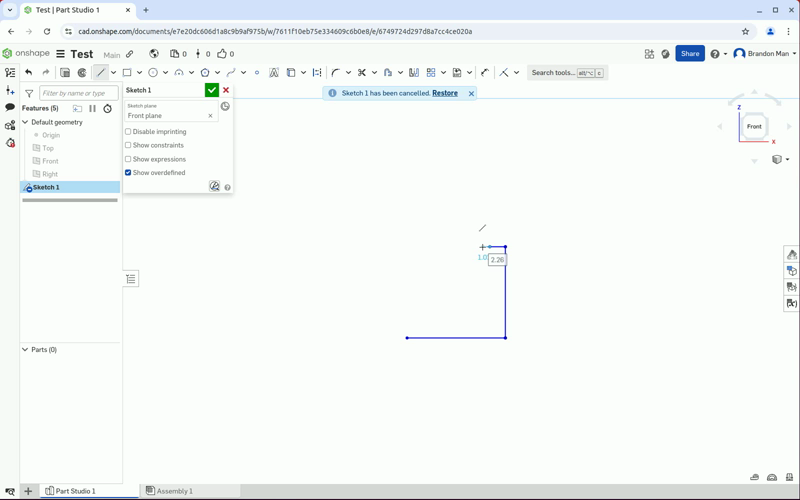
scroll(6)
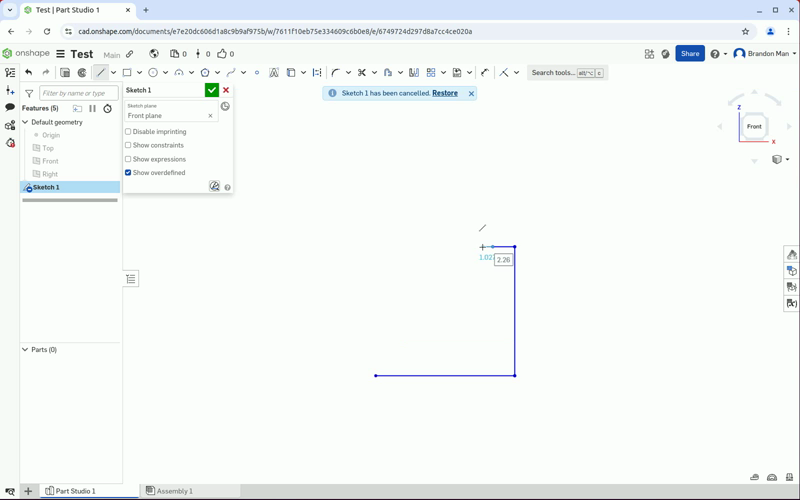
scroll(6)
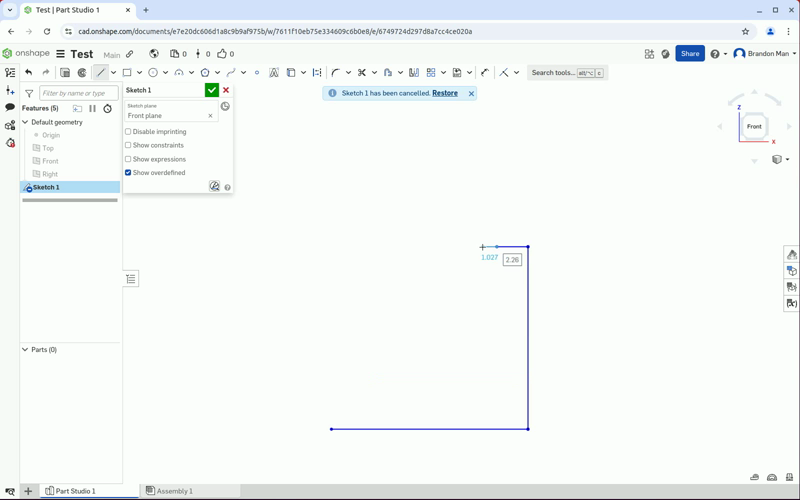
scroll(6)
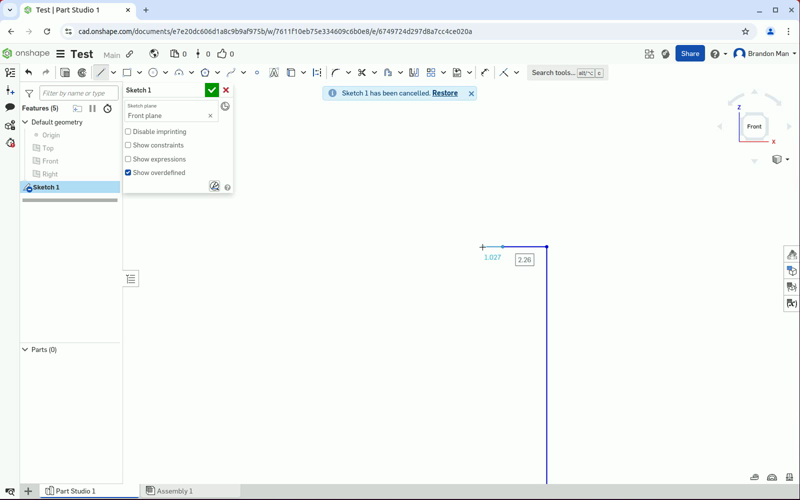
scroll(6)
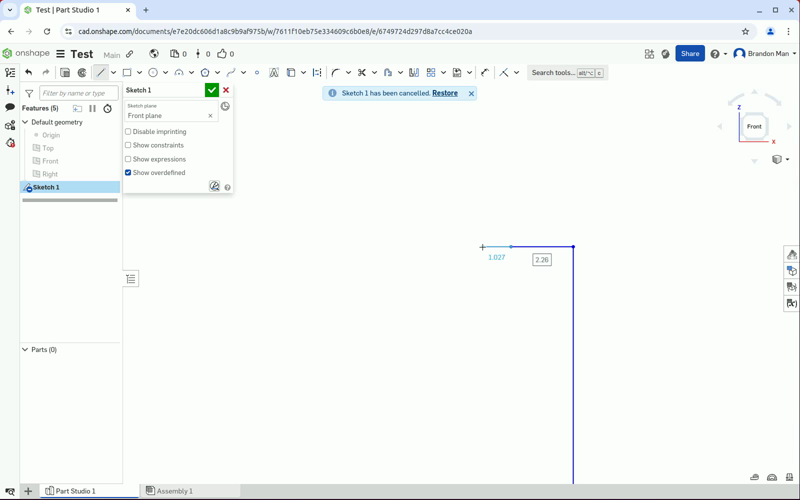
scroll(6)
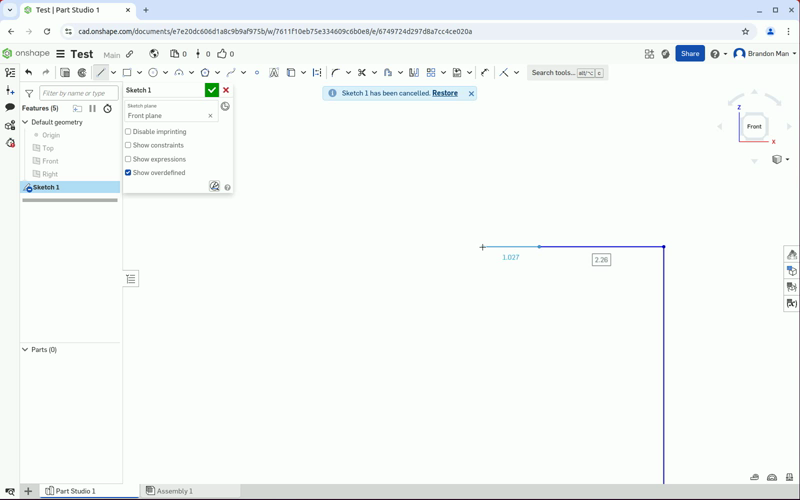
click(482, 246)
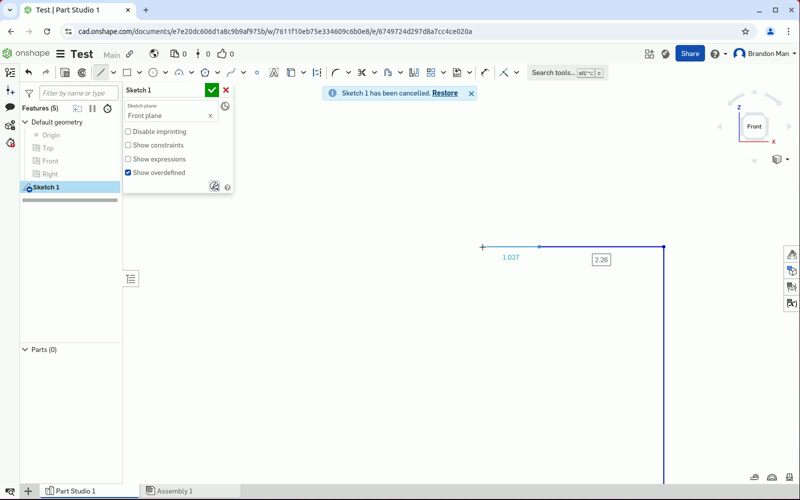
scroll(-6)
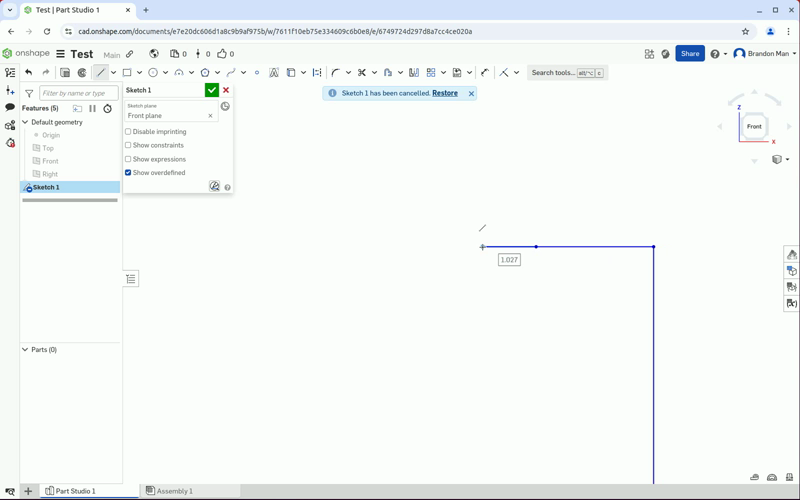
scroll(-6)
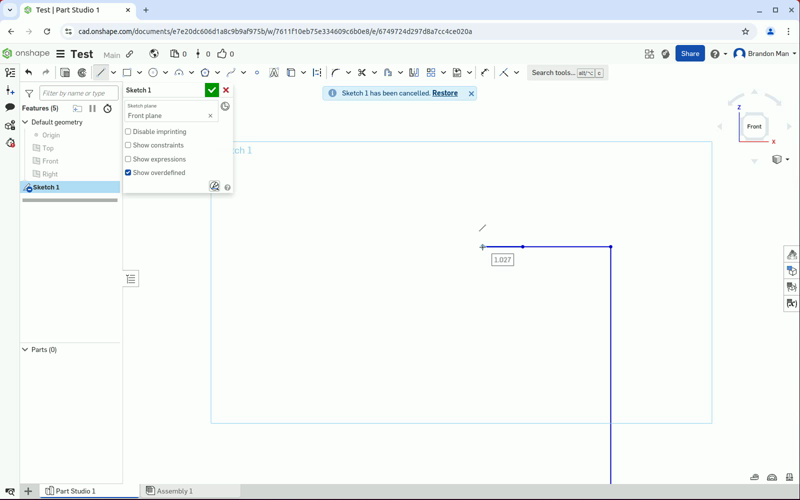
scroll(-6)
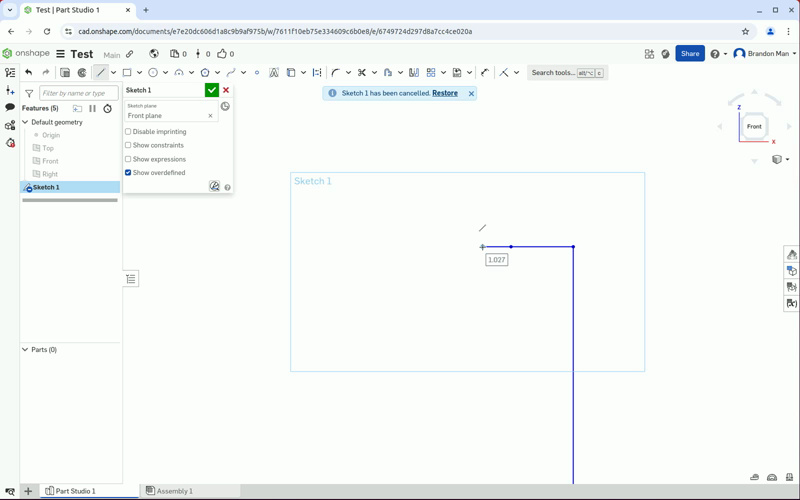
scroll(-6)
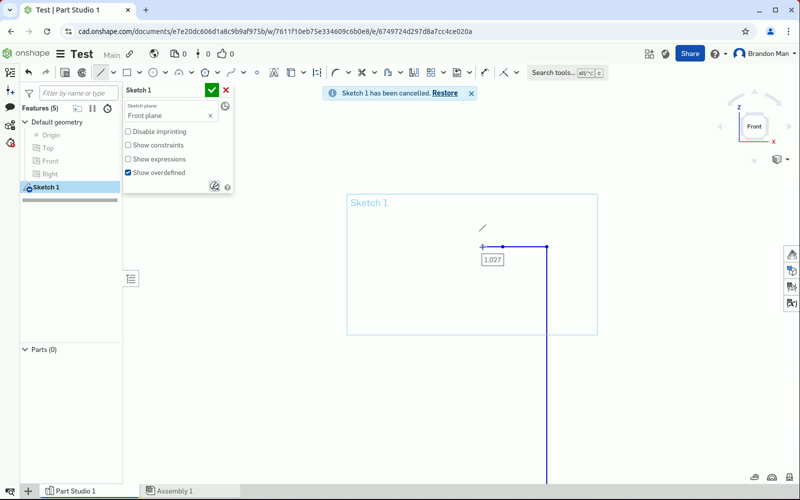
scroll(-6)
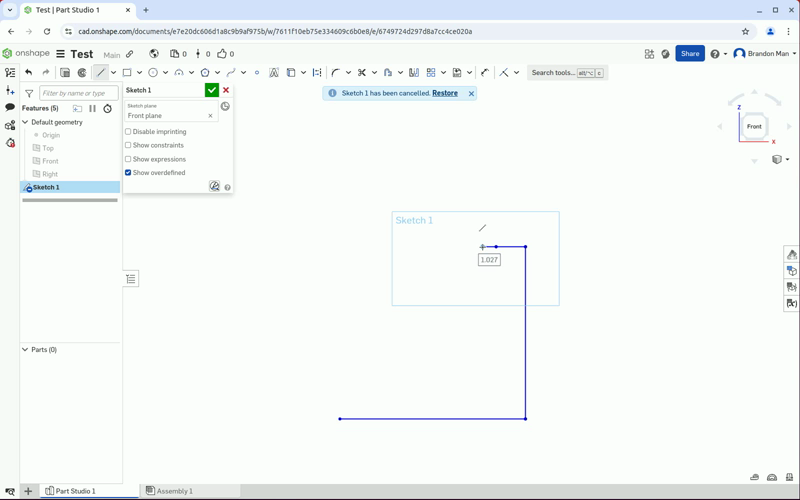
scroll(-6)
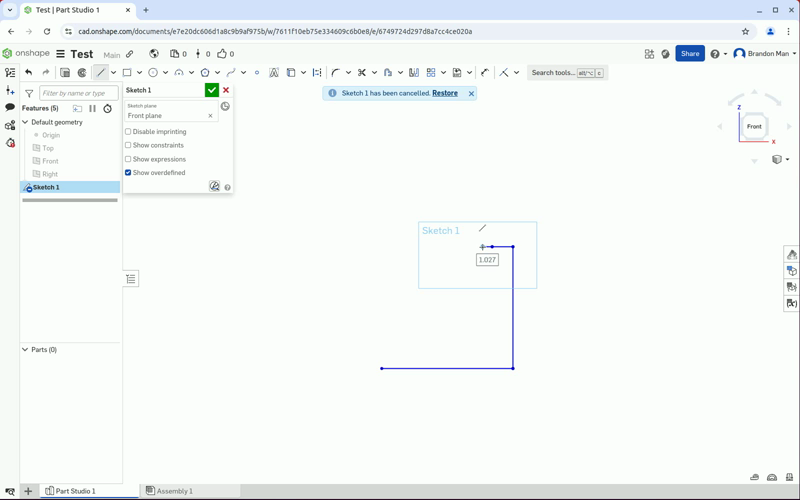
scroll(-6)
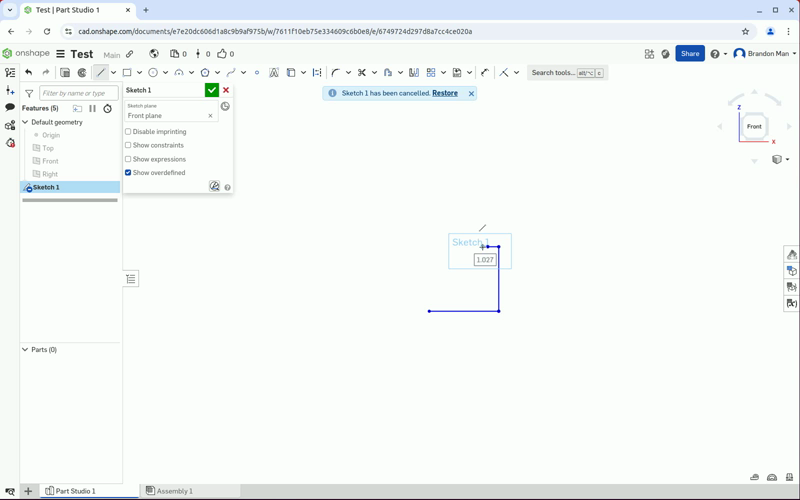
key_up(shift)
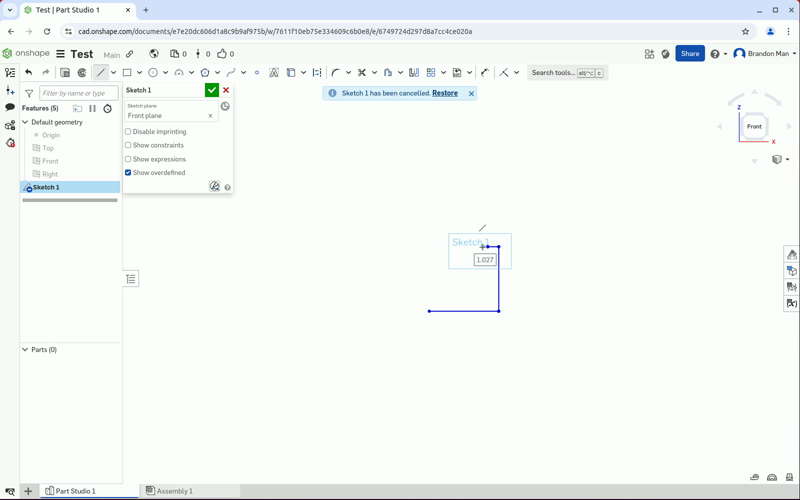
key_down(shift)
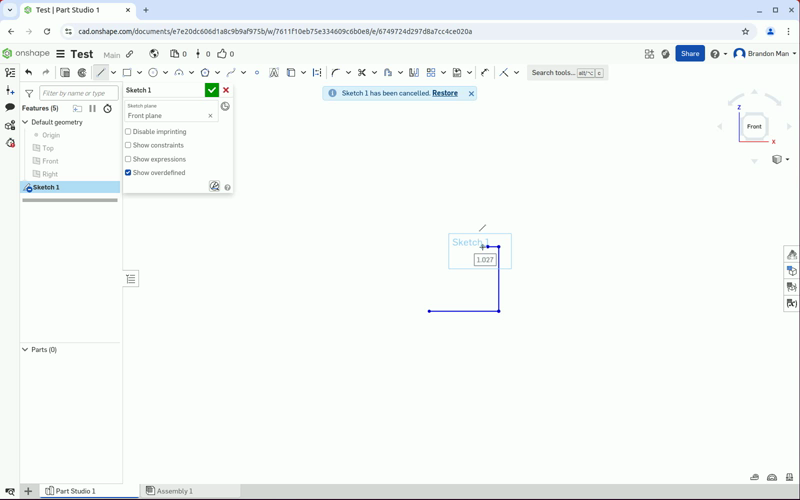
mouse_move(512, 246)
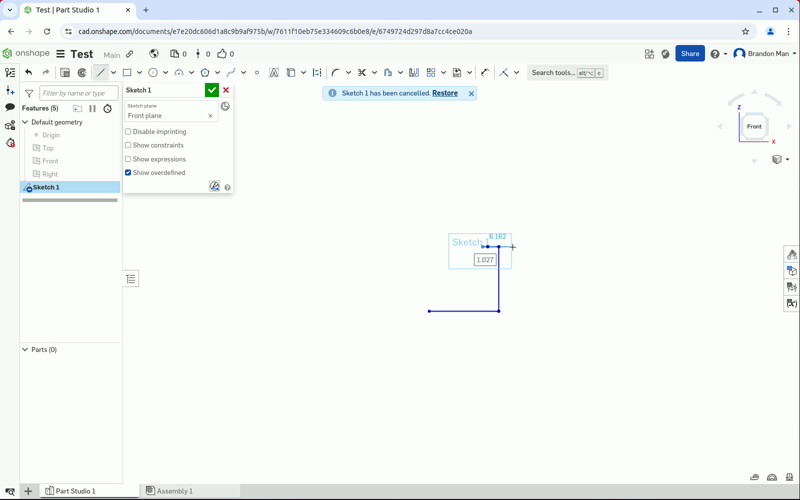
mouse_move(429, 246)
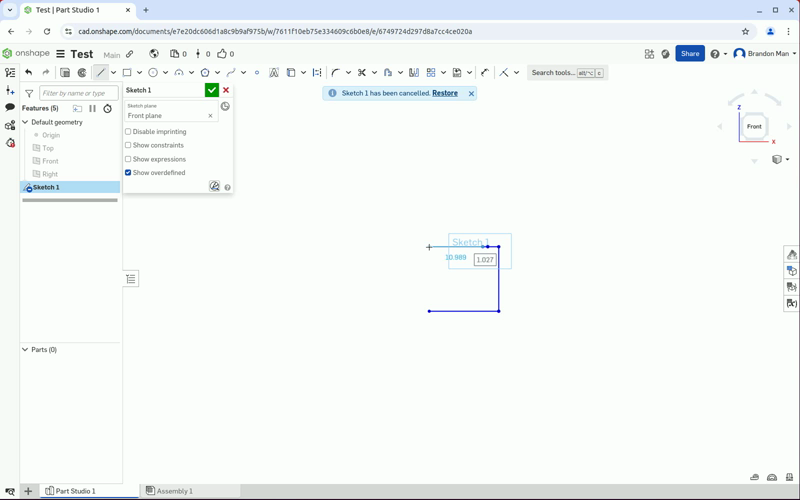
click(429, 246)
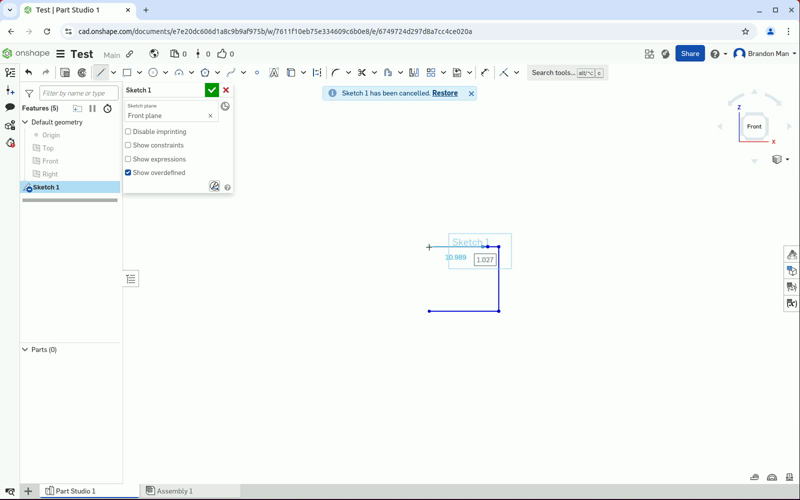
key_up(shift)
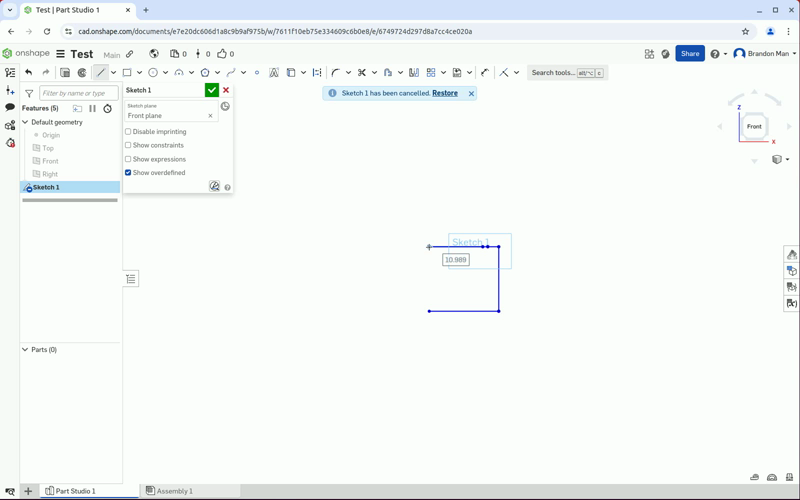
key_down(shift)
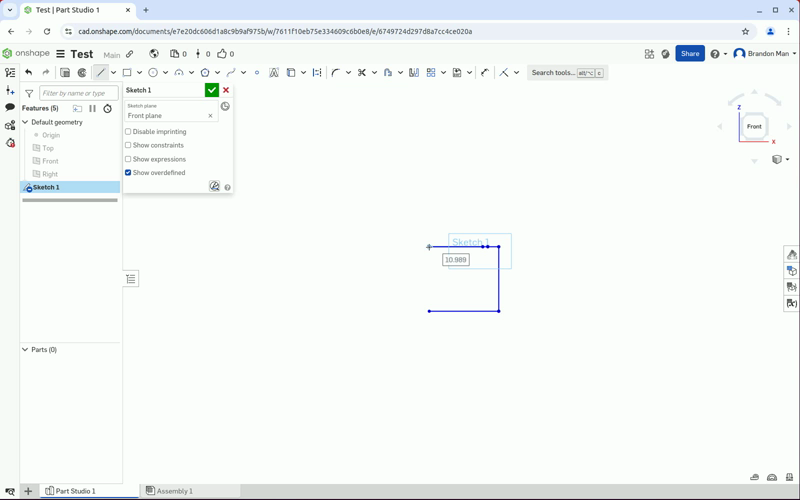
mouse_move(429, 311)
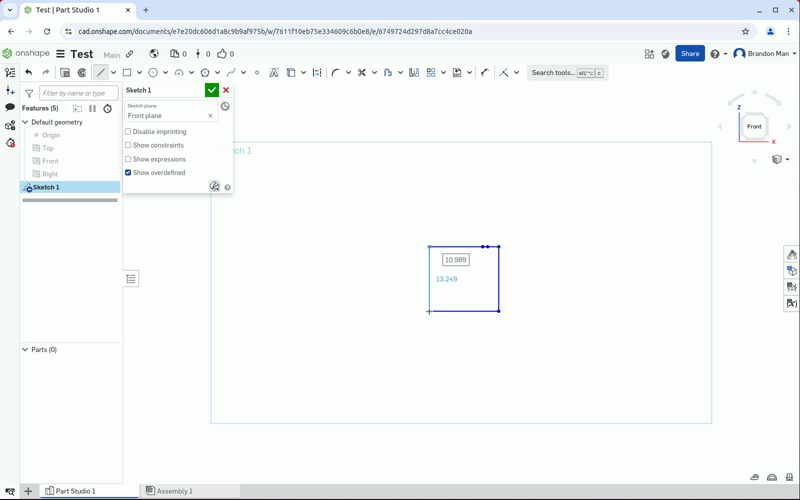
key_up(shift)
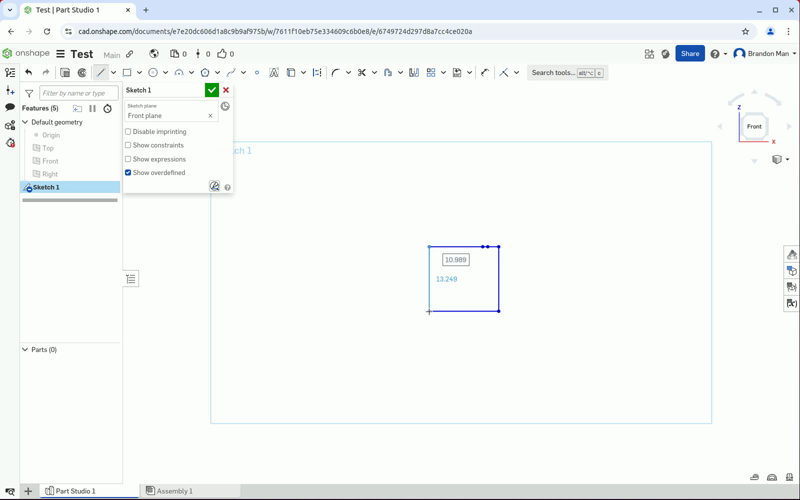
click(429, 311)
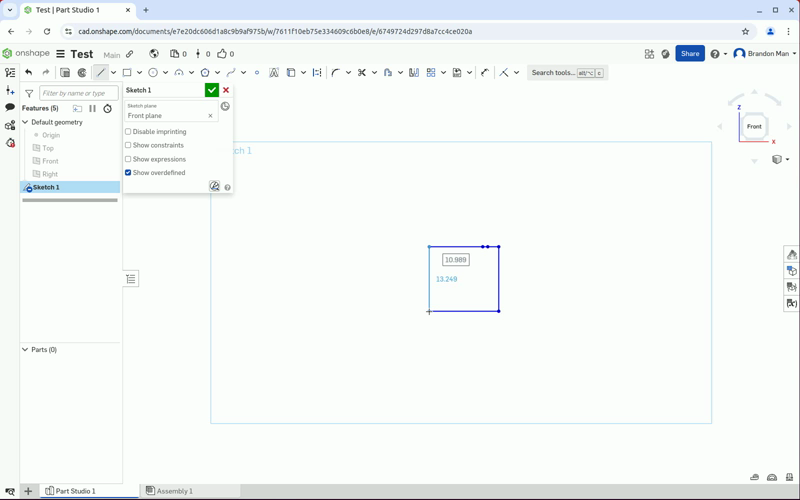
key(esc)
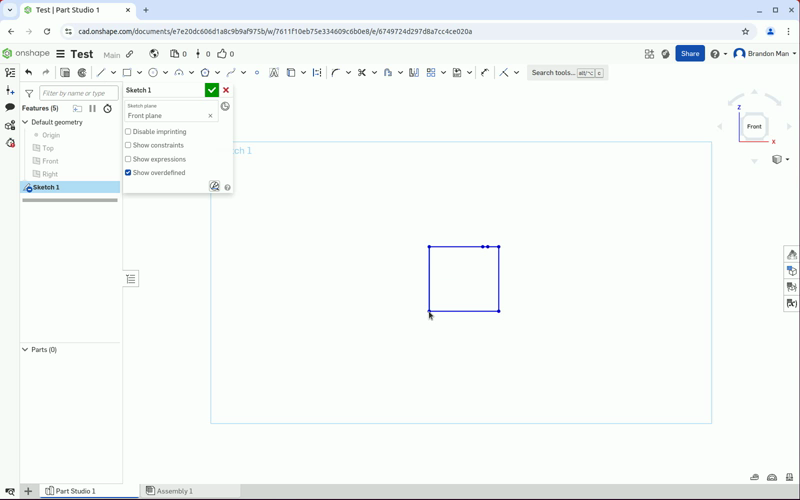
mouse_move(448, 255)
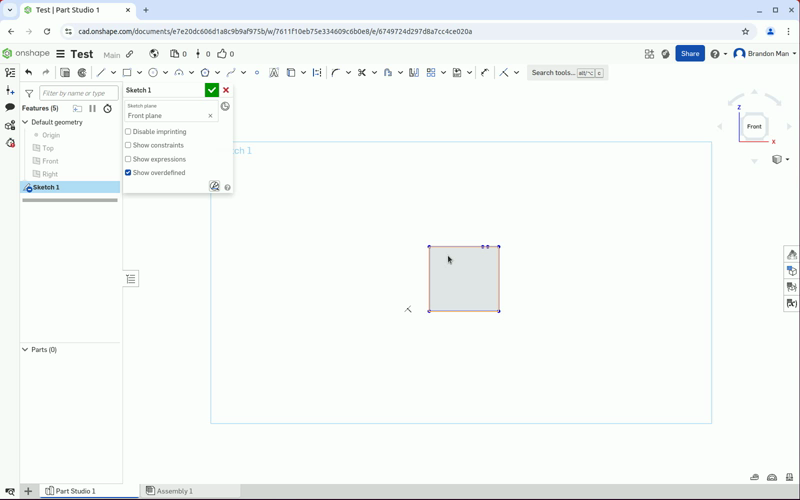
click(448, 255)
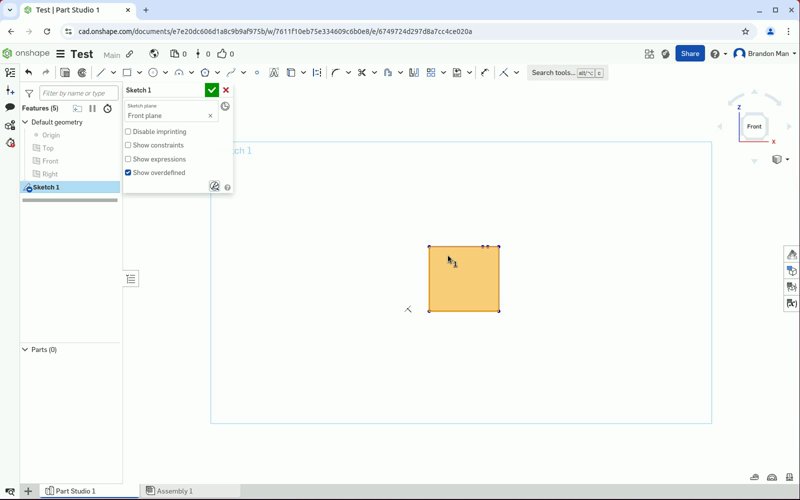
mouse_move(73, 352)
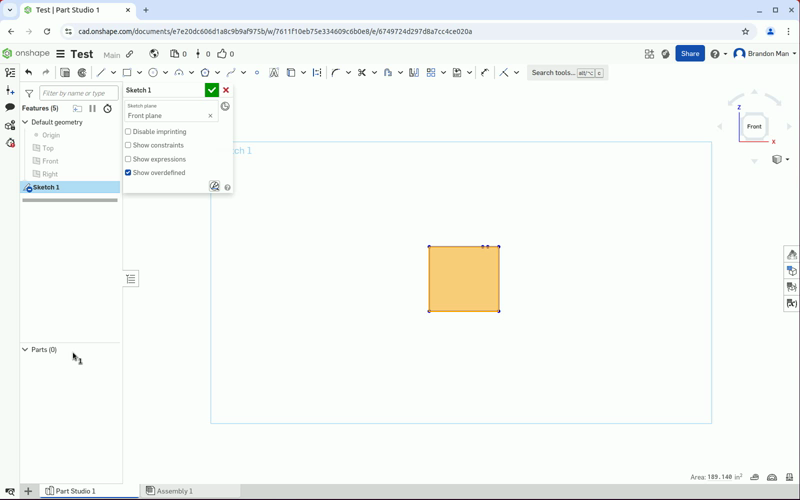
key(shift+y)
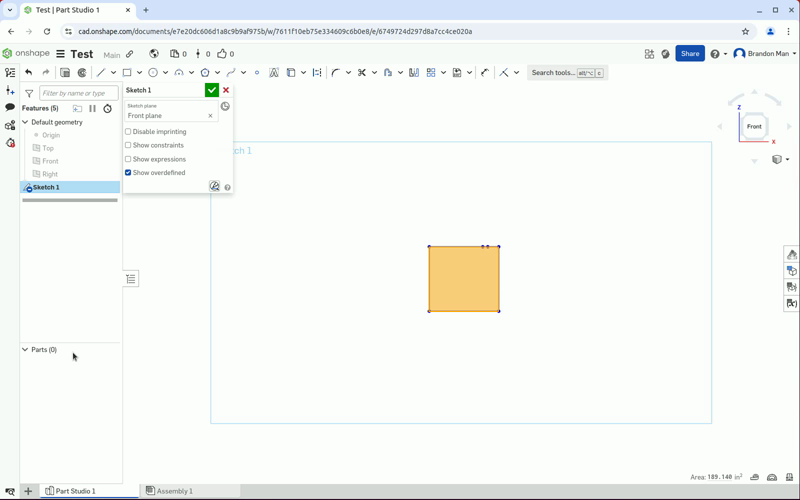
key(shift+e)
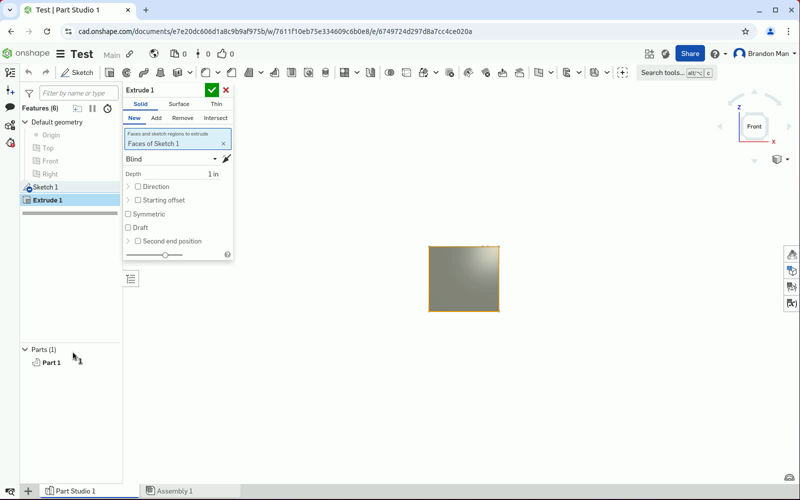
mouse_move(143, 106)
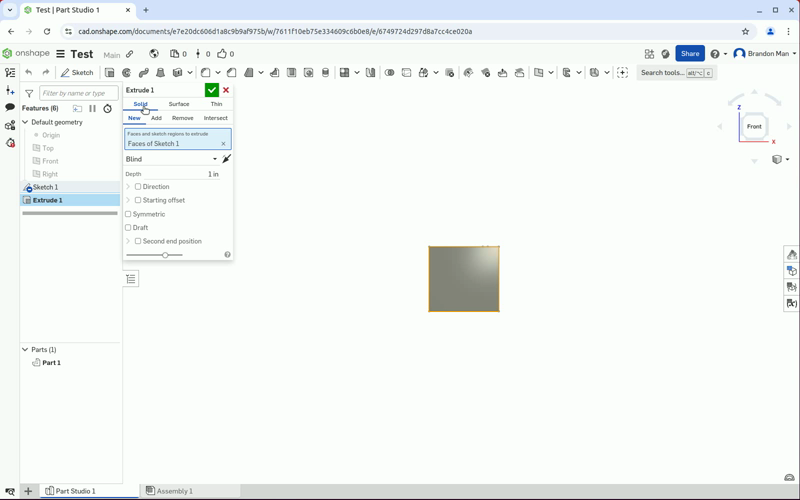
click(143, 106)
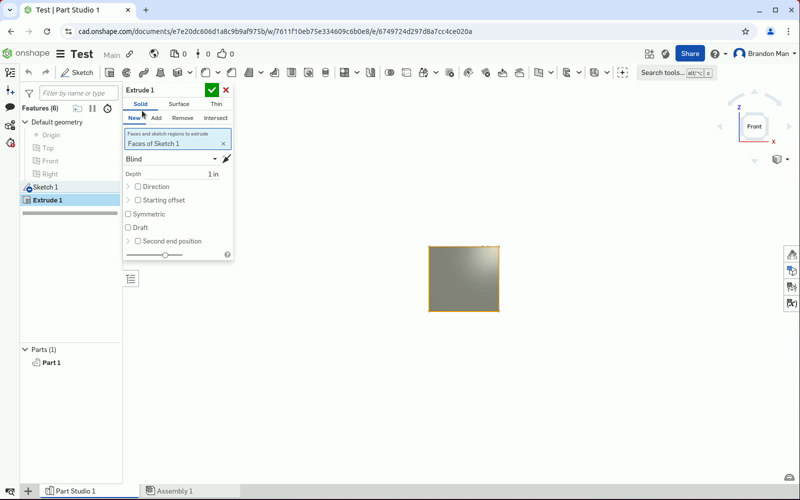
mouse_move(137, 120)
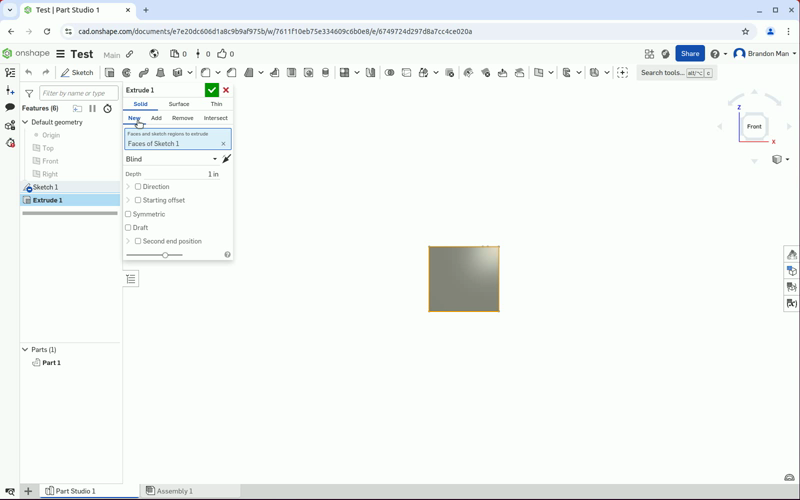
click(137, 120)
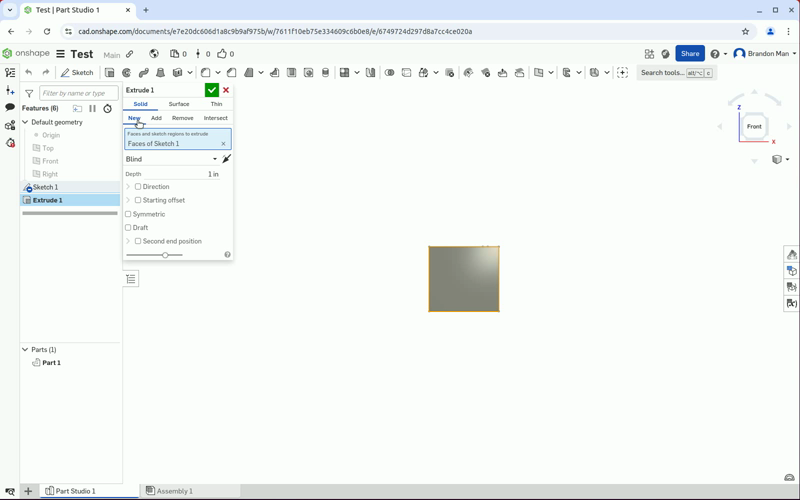
key(tab, 4)
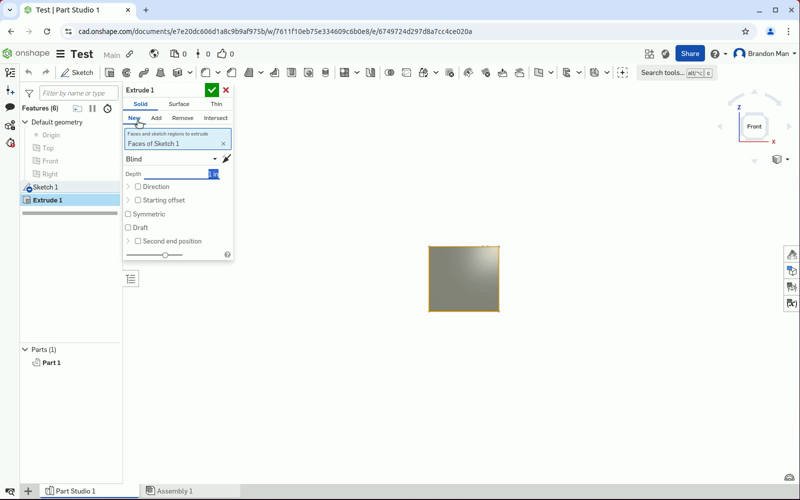
text(3.851)
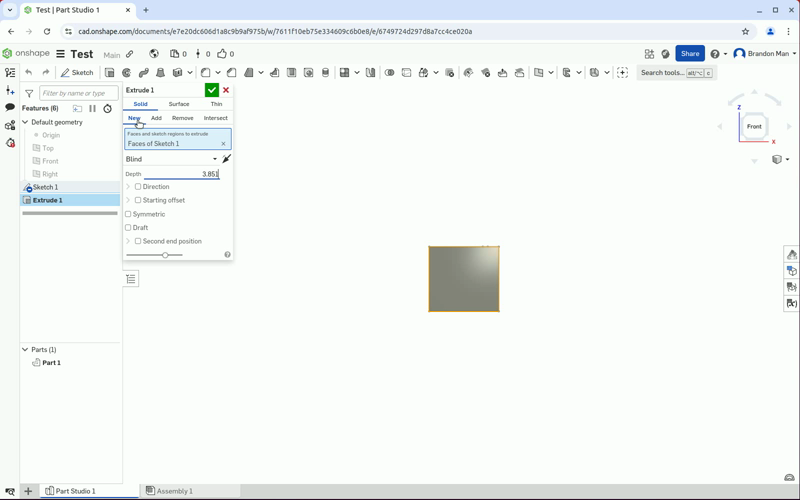
key(enter)
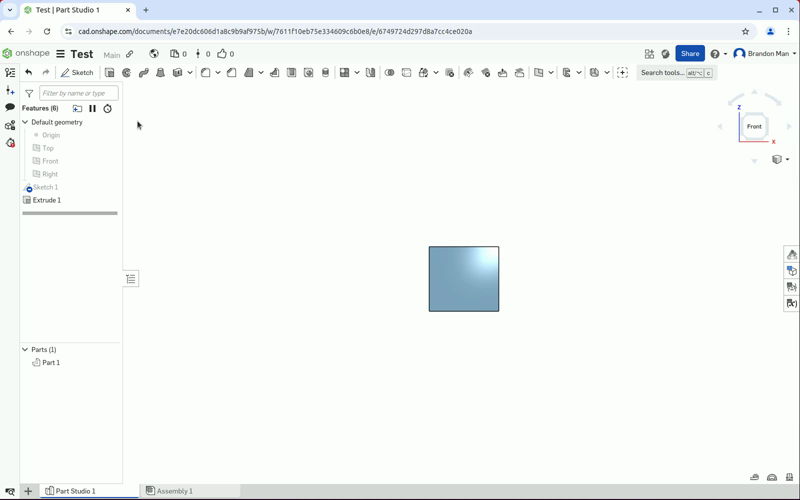
key(shift+h)
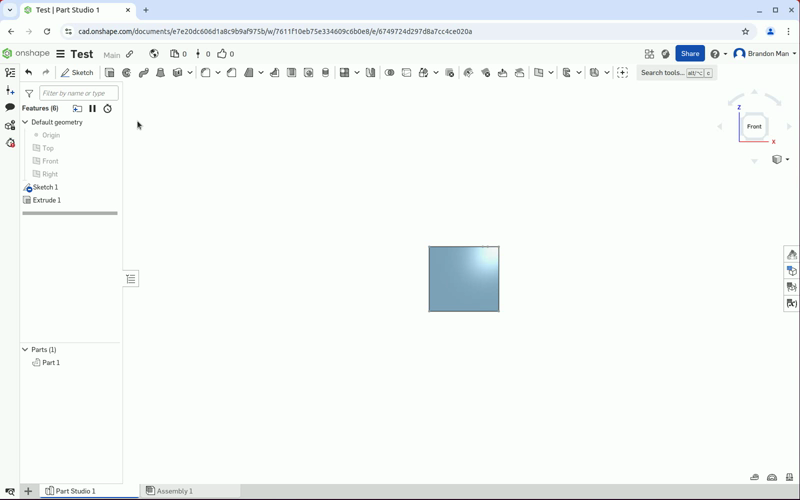
key(shift+h)
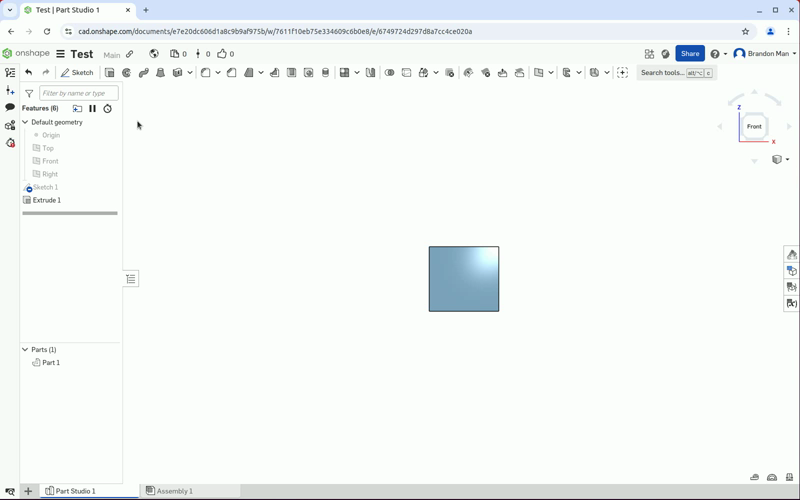
mouse_move(73, 189)
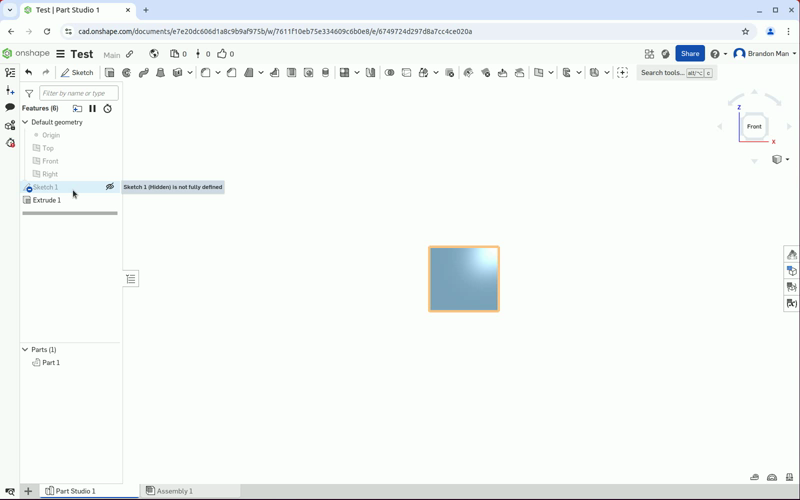
click(73, 189)
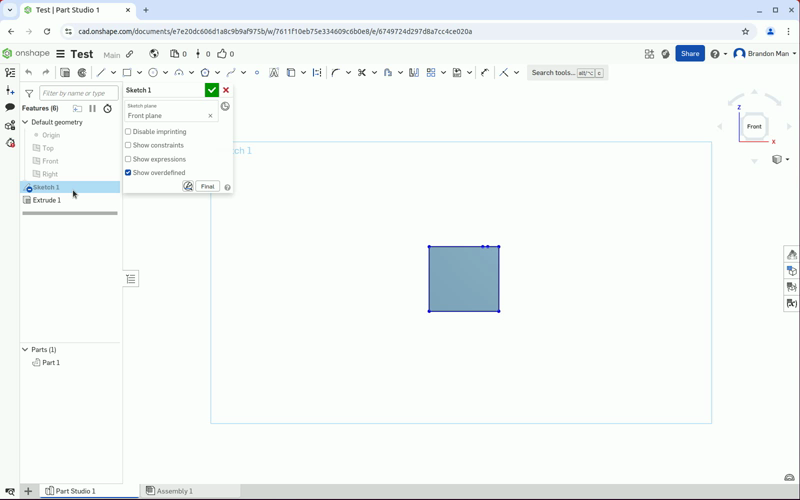
mouse_move(229, 92)
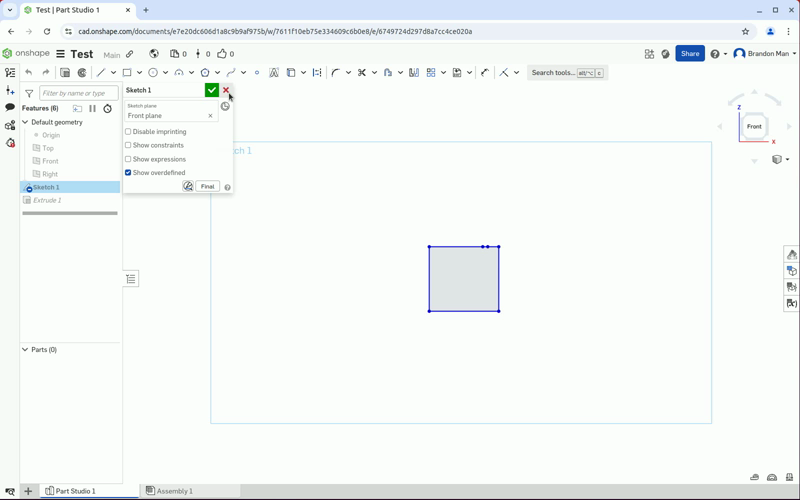
click(229, 92)
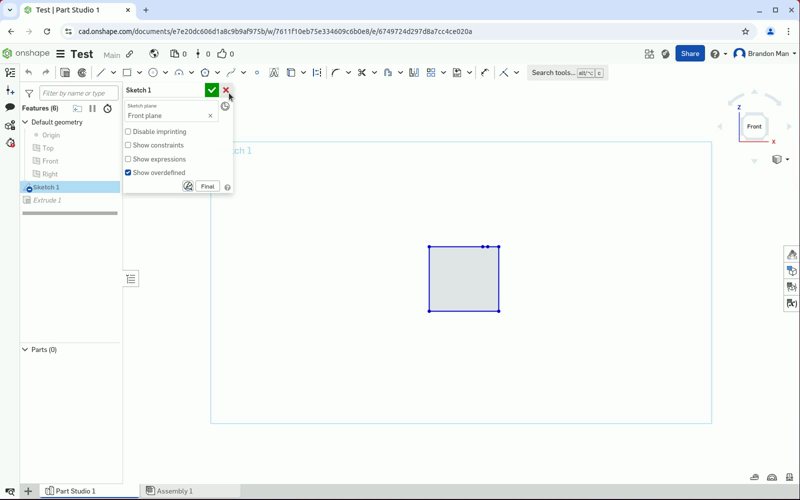
key(shift+s)
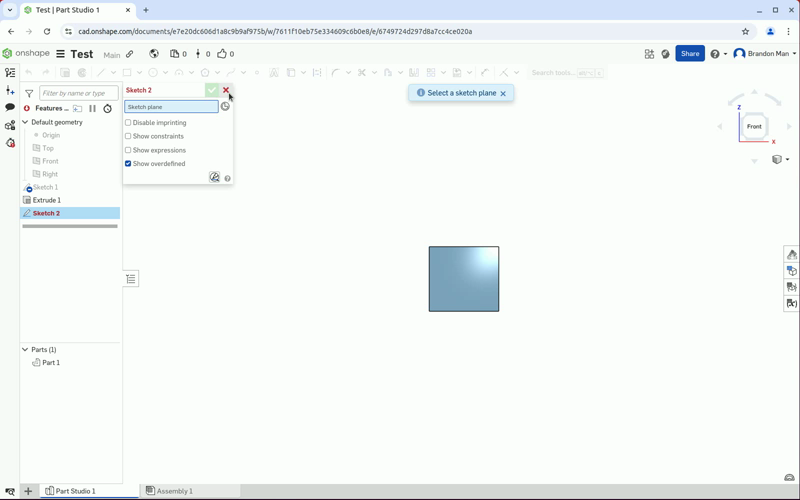
mouse_move(73, 163)
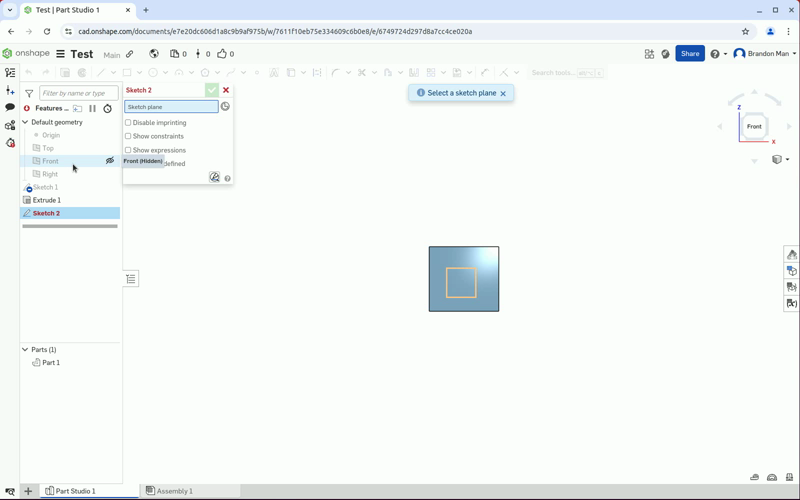
click(73, 163)
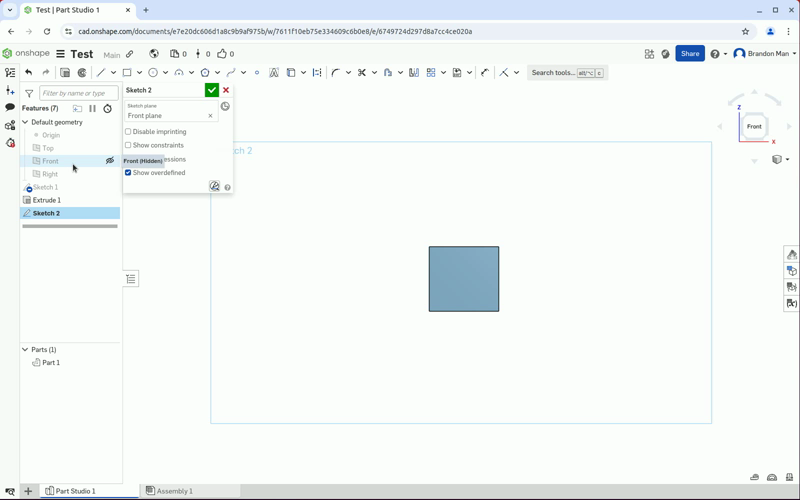
mouse_move(73, 352)
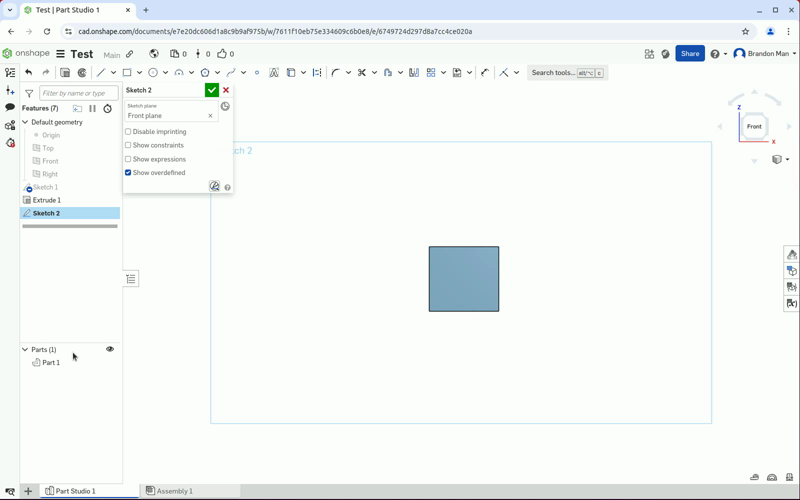
key(y)
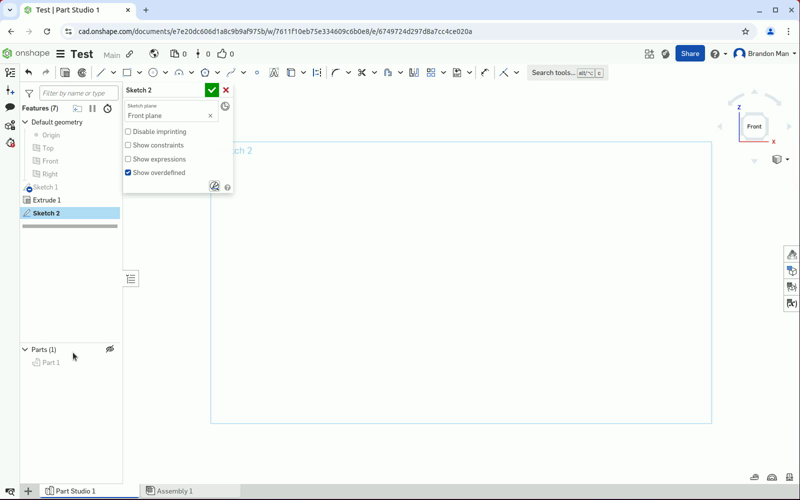
key(l)
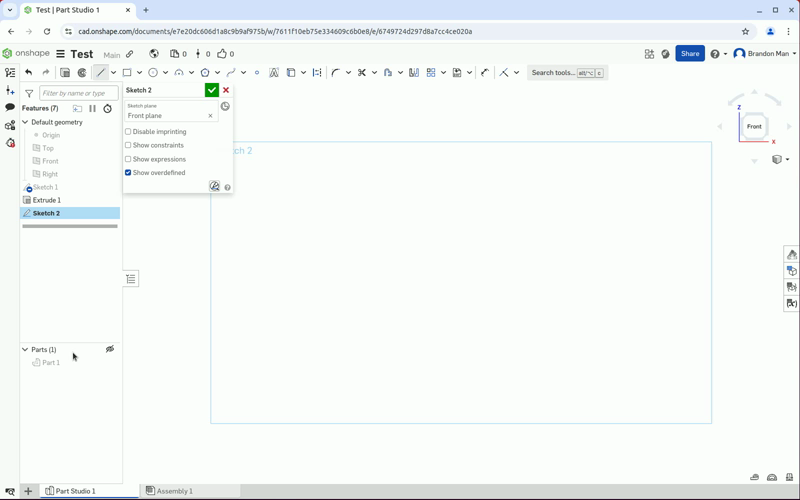
key_down(shift)
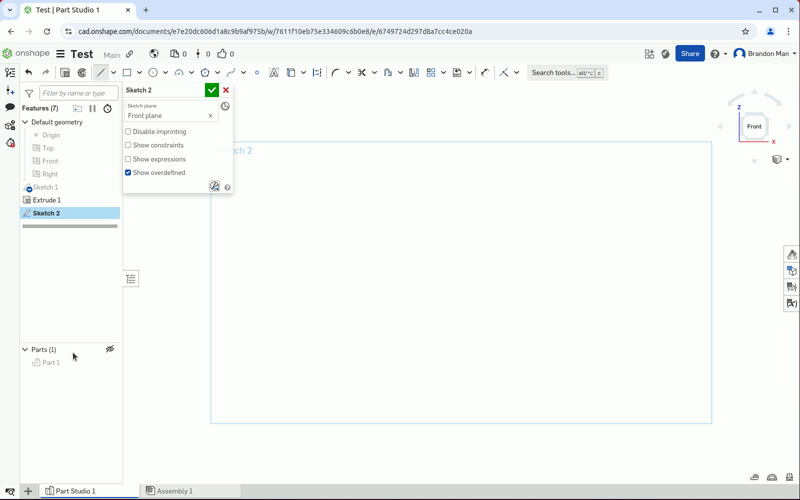
mouse_move(424, 316)
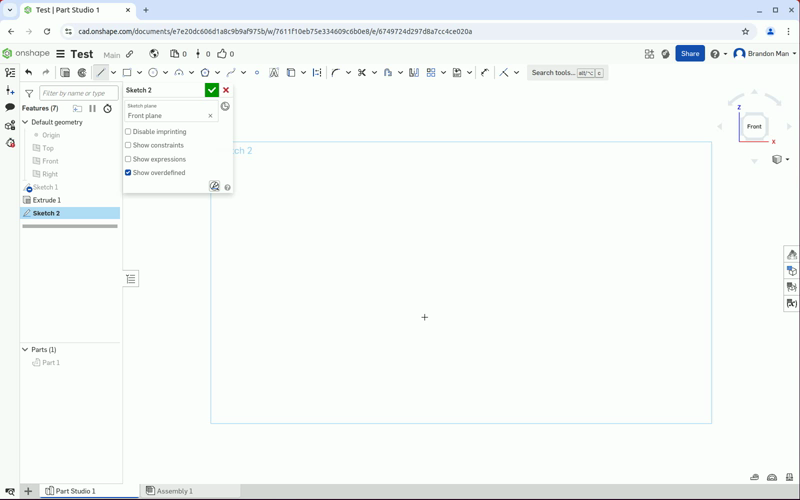
click(424, 316)
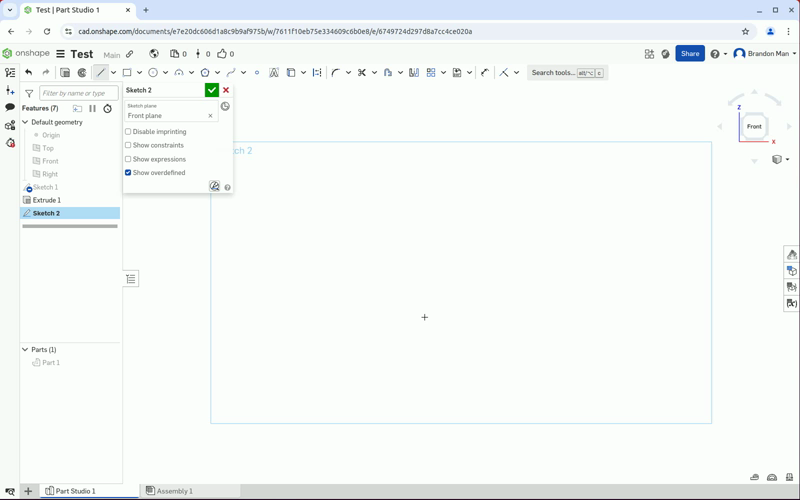
key_up(shift)
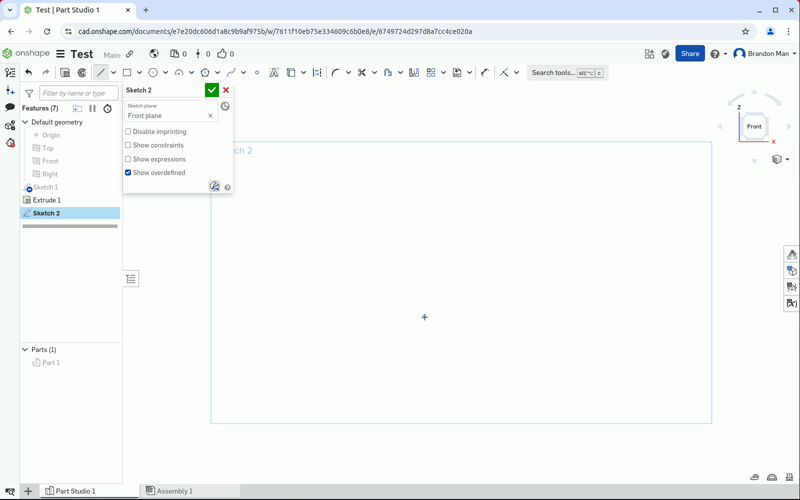
key_down(shift)
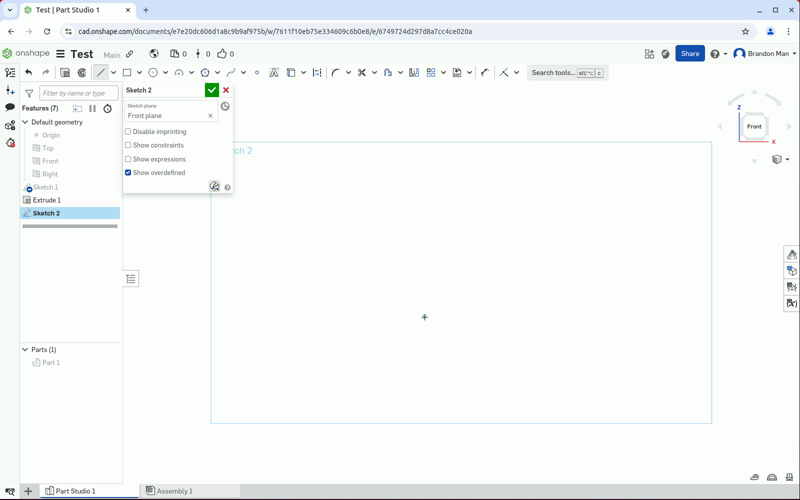
mouse_move(497, 316)
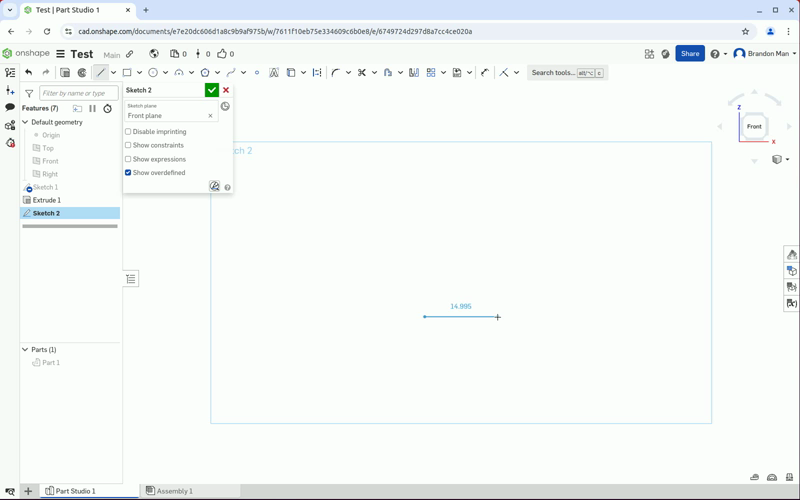
click(497, 316)
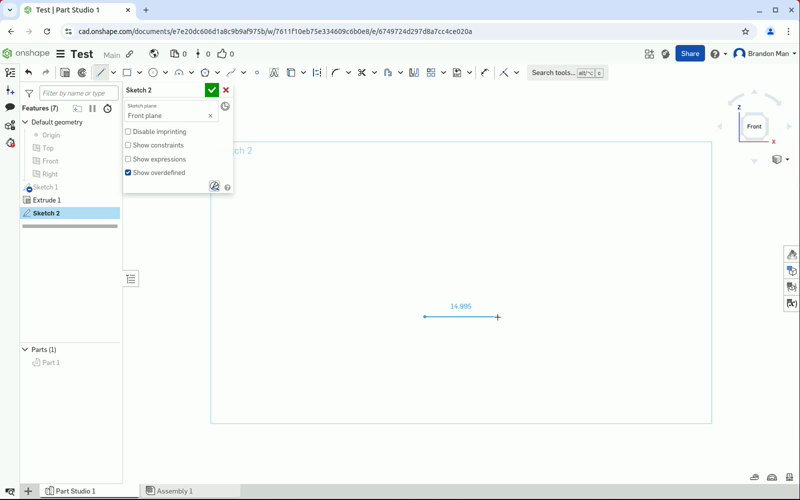
key_up(shift)
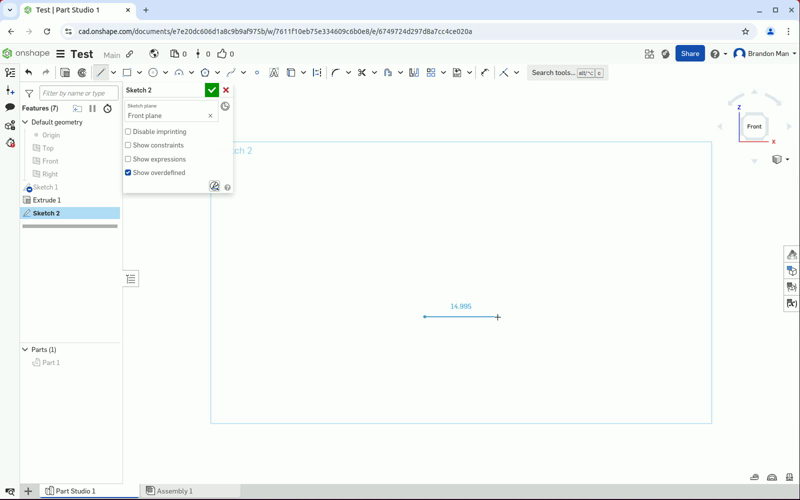
key_down(shift)
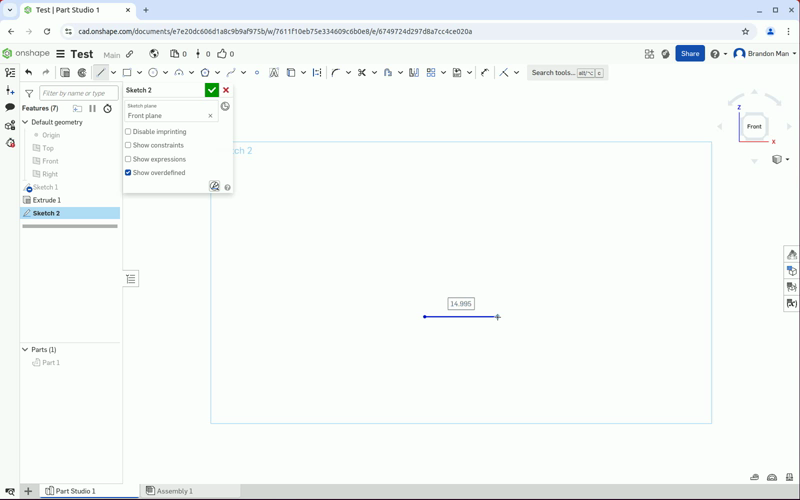
mouse_move(497, 247)
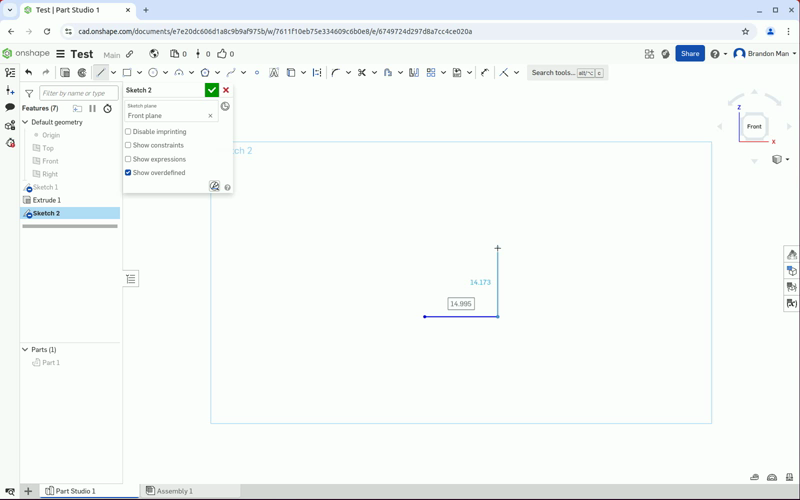
click(497, 247)
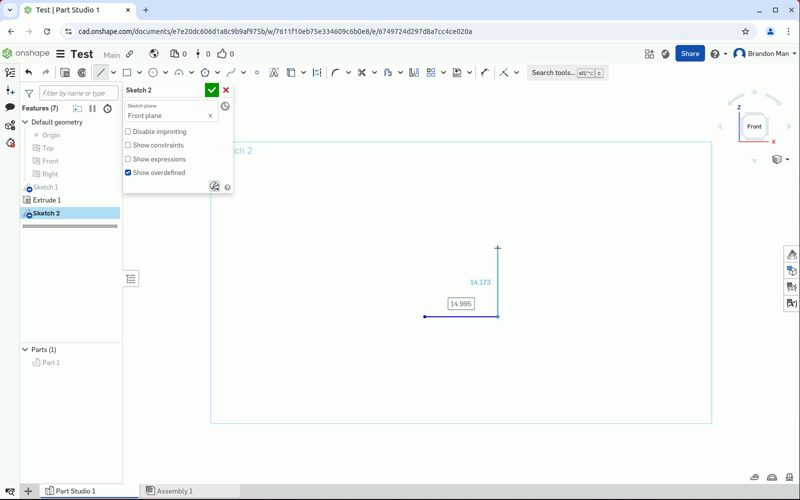
key_up(shift)
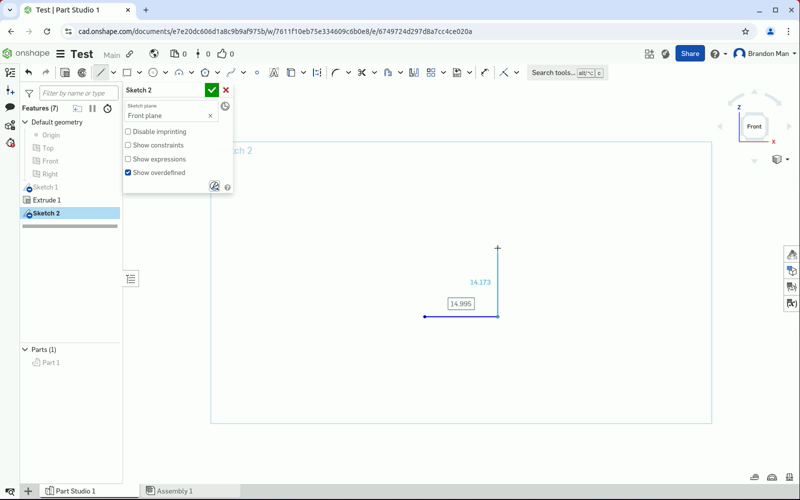
key_down(shift)
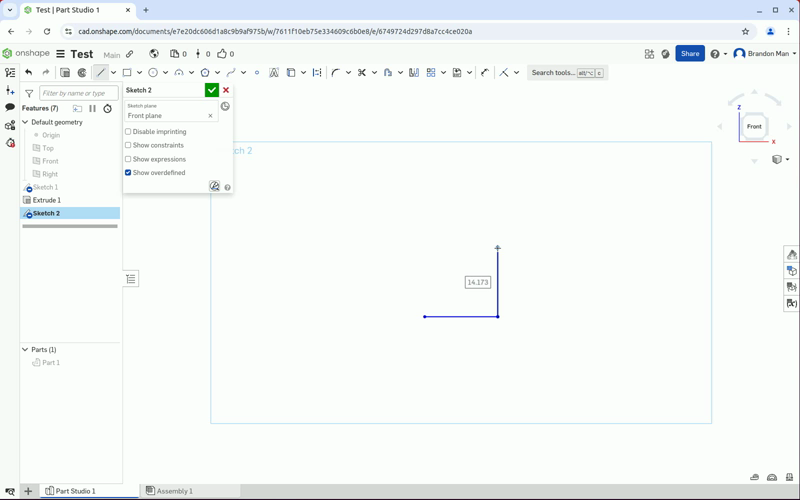
mouse_move(424, 247)
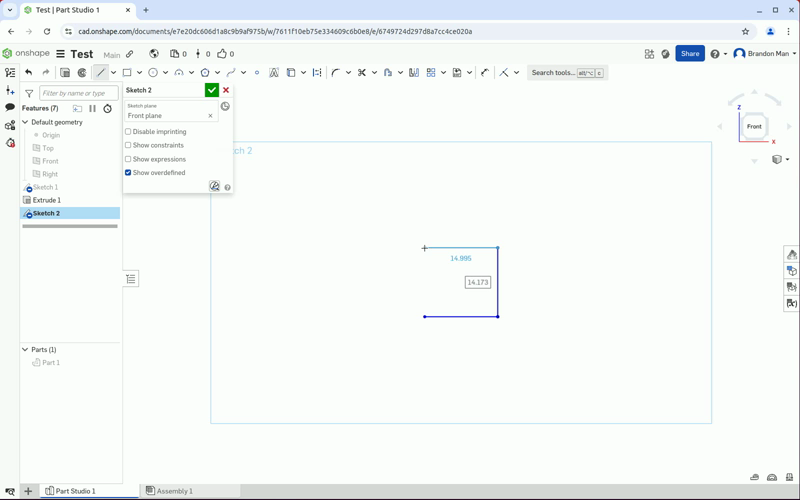
click(424, 247)
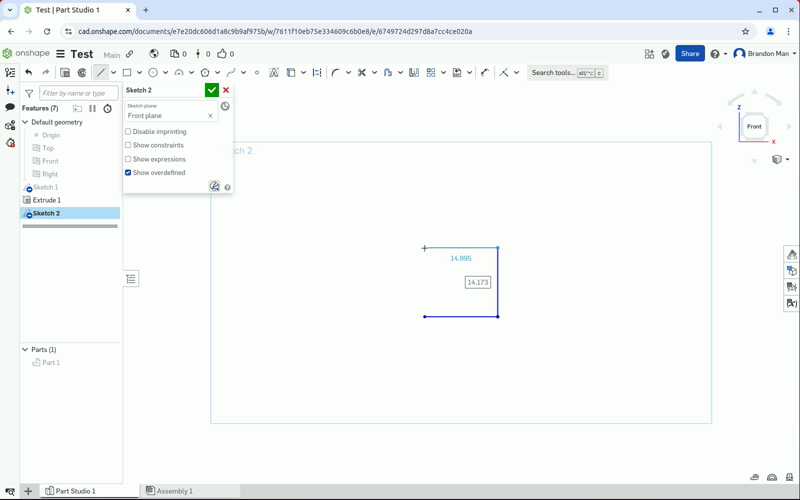
key_up(shift)
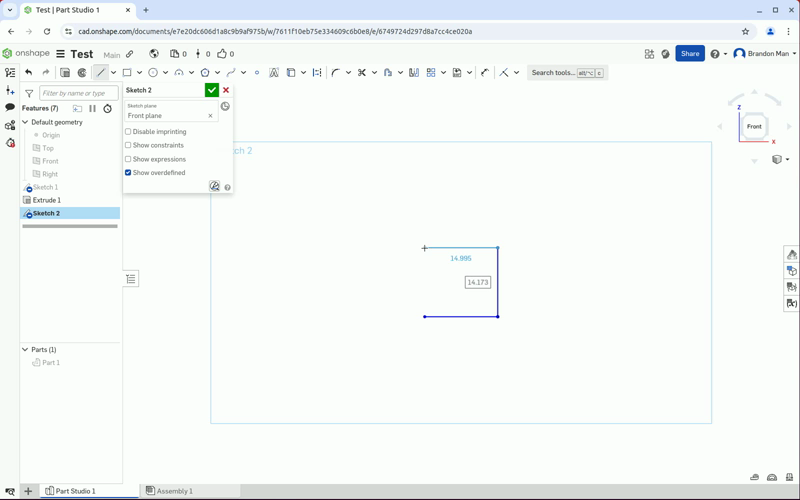
key_down(shift)
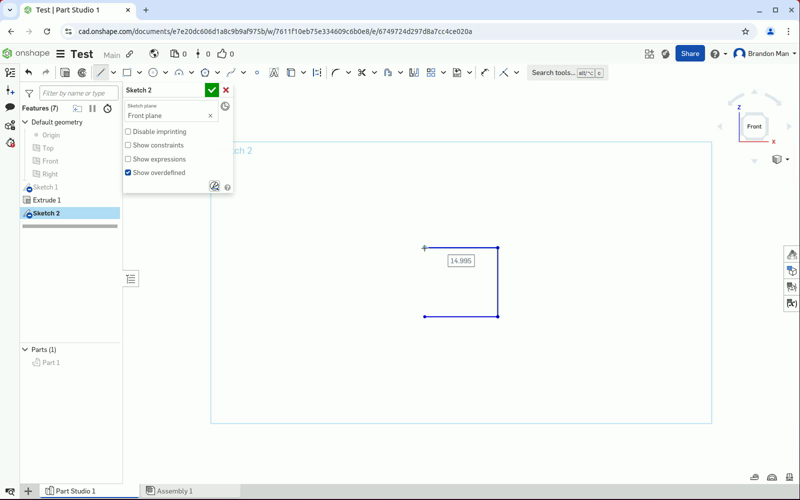
mouse_move(424, 316)
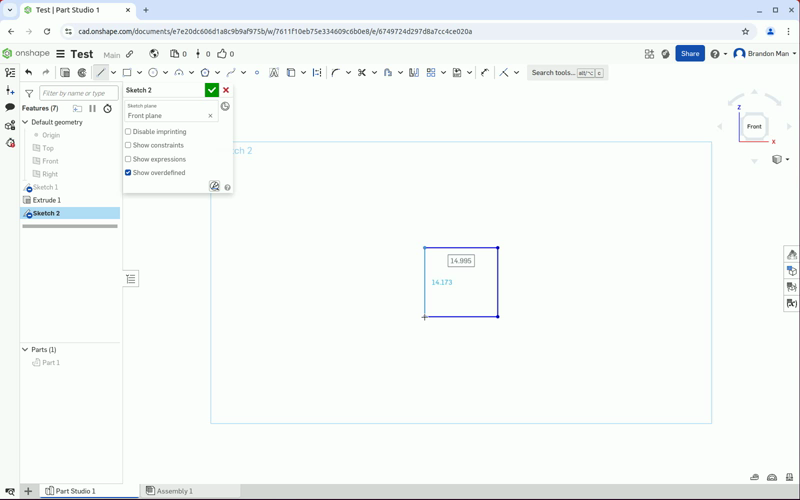
key_up(shift)
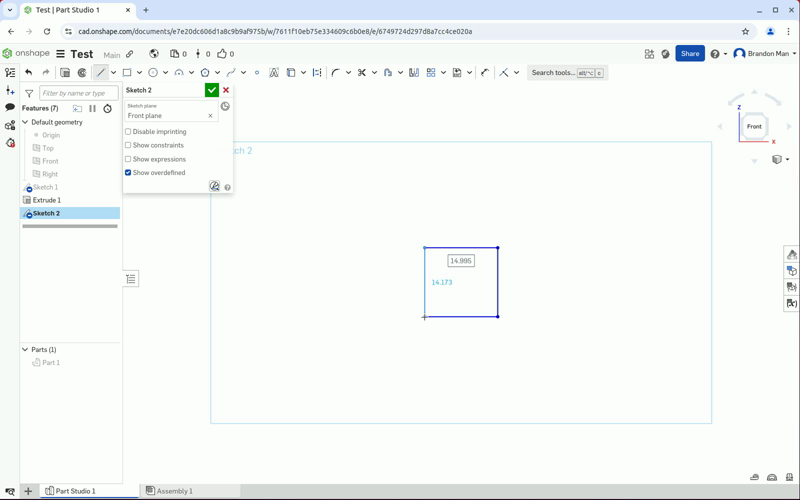
click(424, 316)
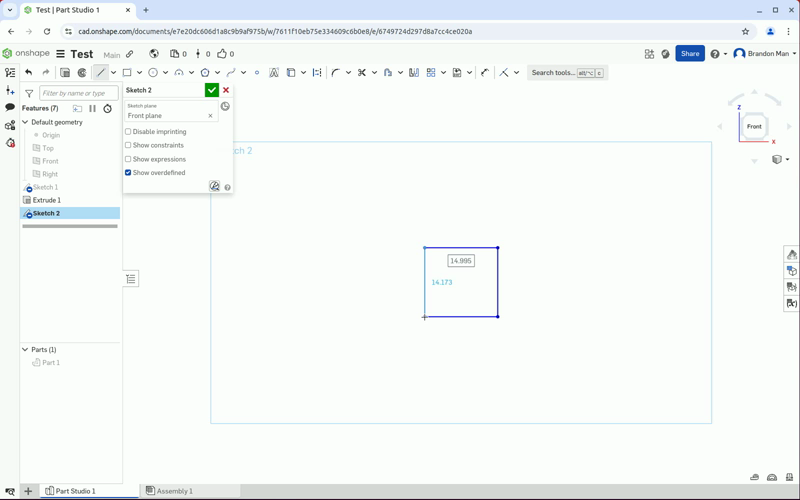
key(esc)
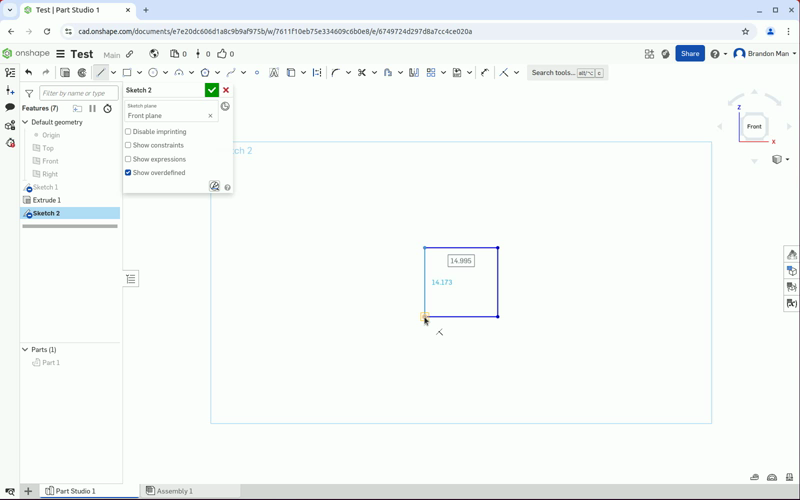
mouse_move(446, 301)
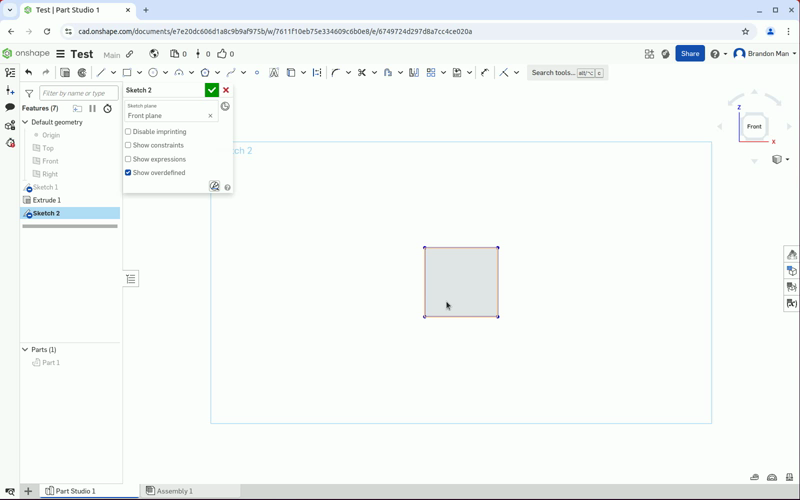
click(446, 301)
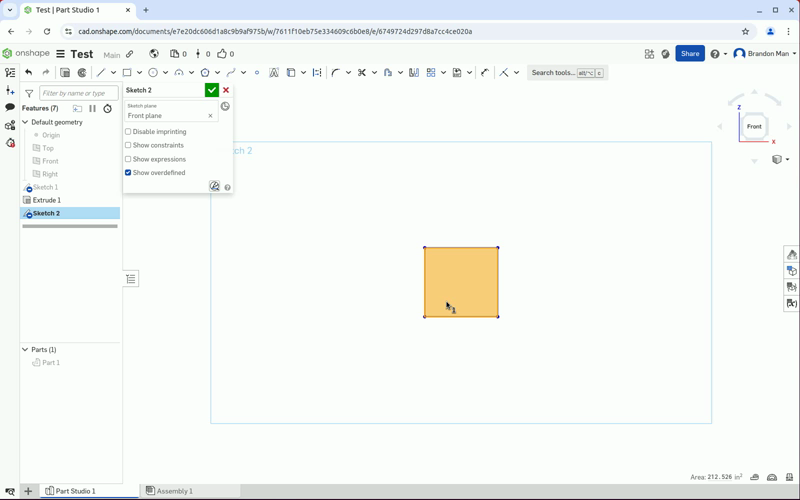
mouse_move(73, 352)
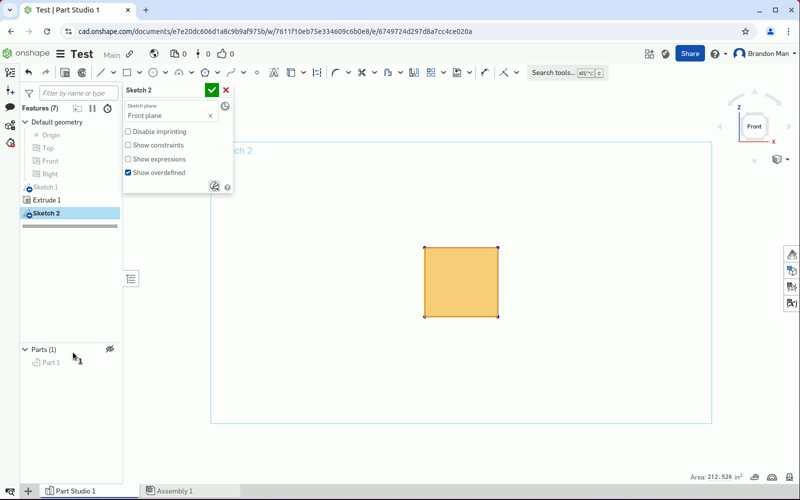
key(shift+y)
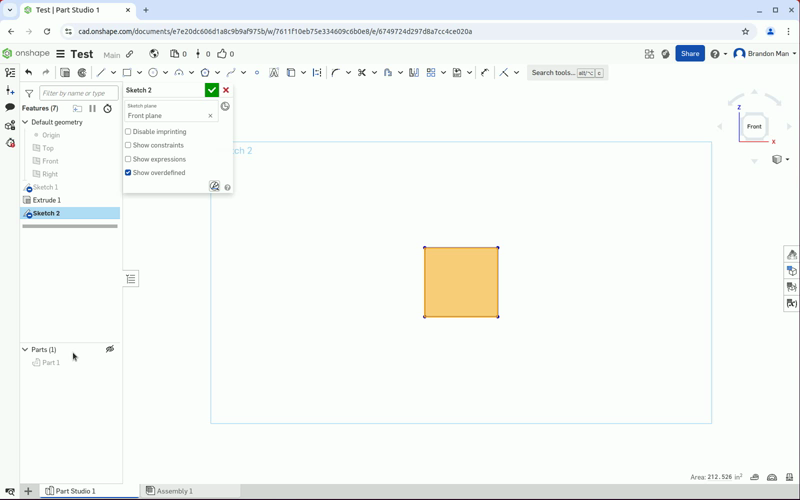
key(shift+e)
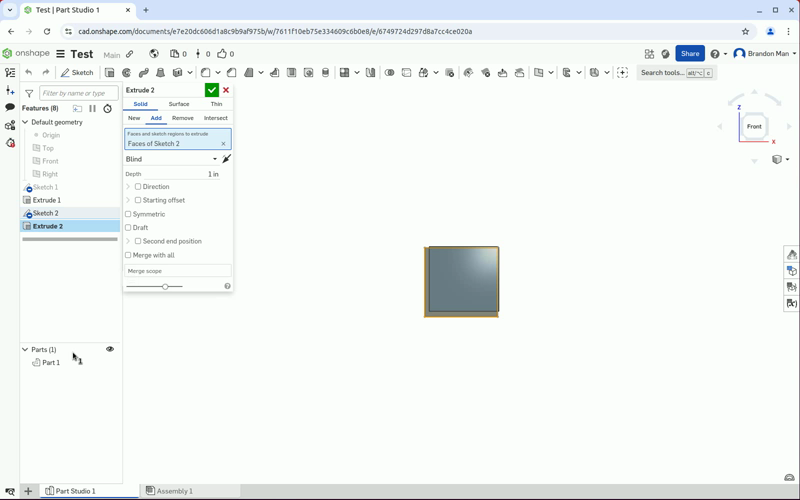
mouse_move(143, 106)
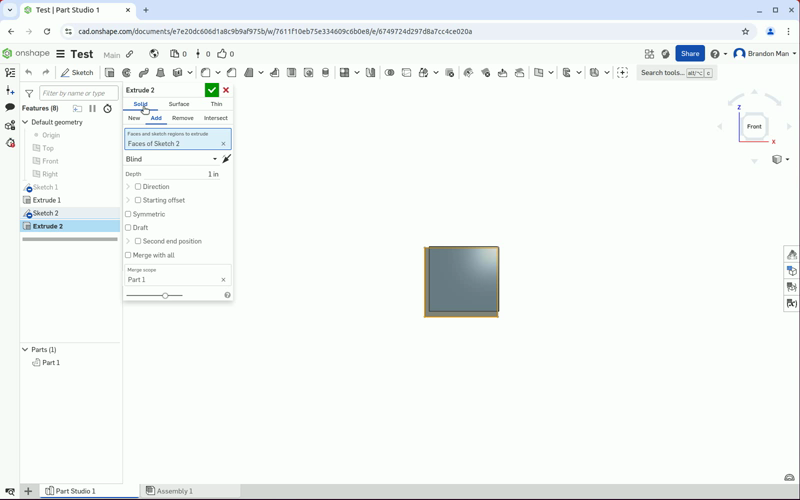
click(143, 106)
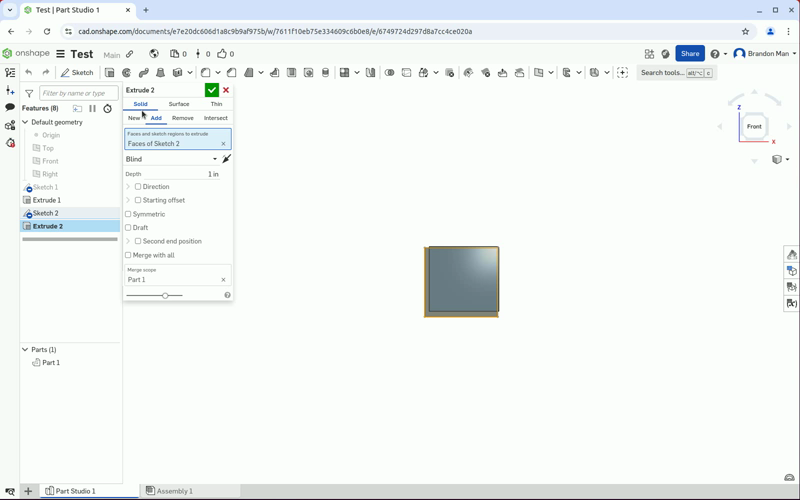
mouse_move(137, 120)
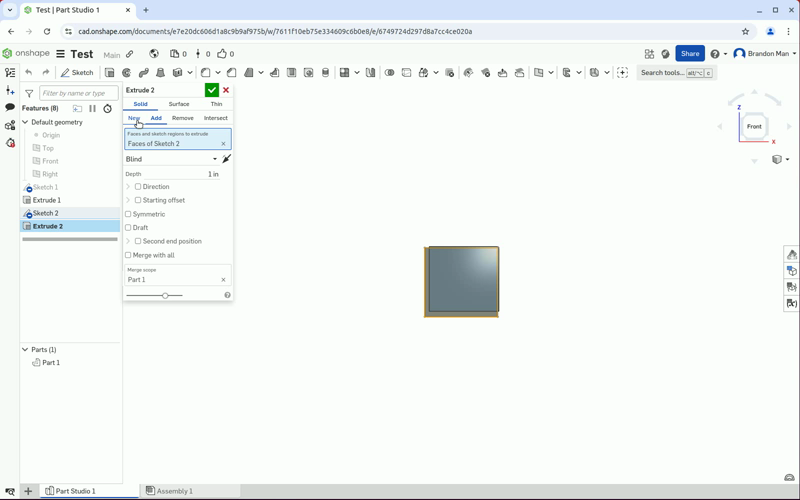
click(137, 120)
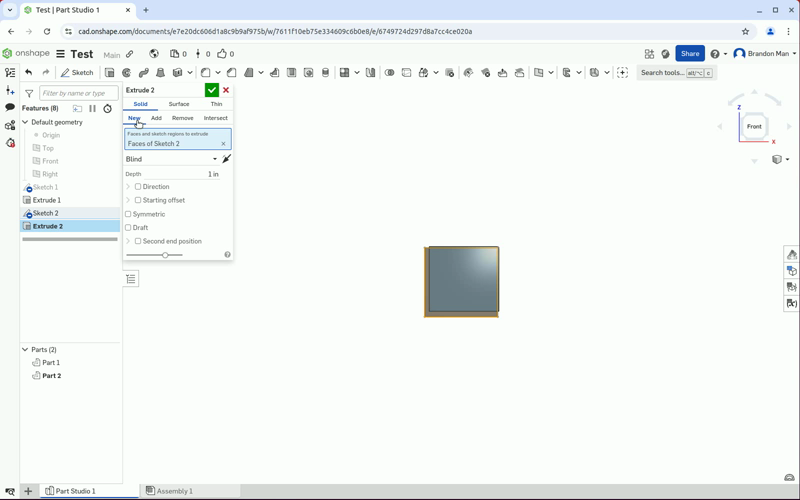
key(tab, 4)
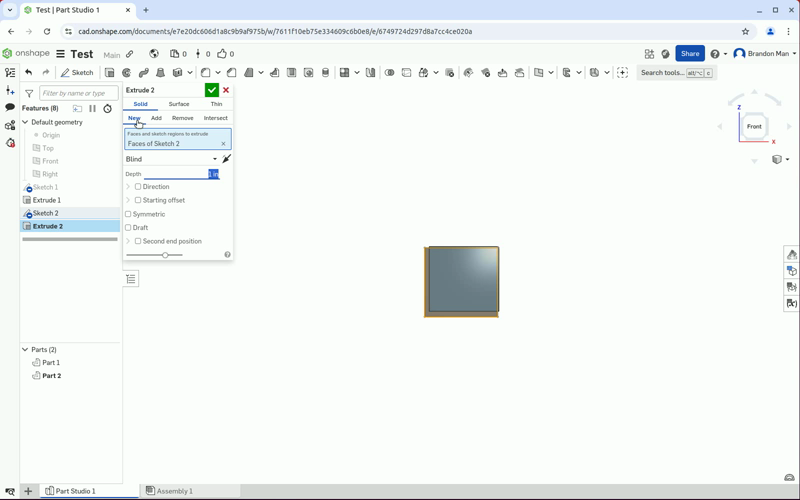
text(23.108)
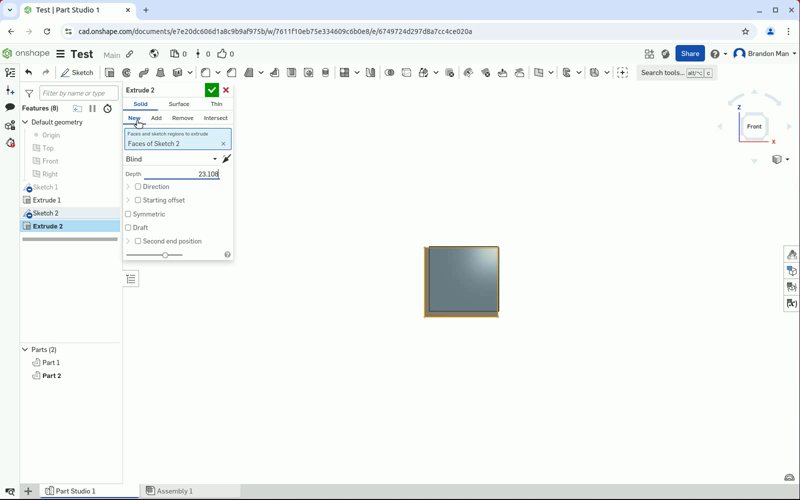
key(enter)
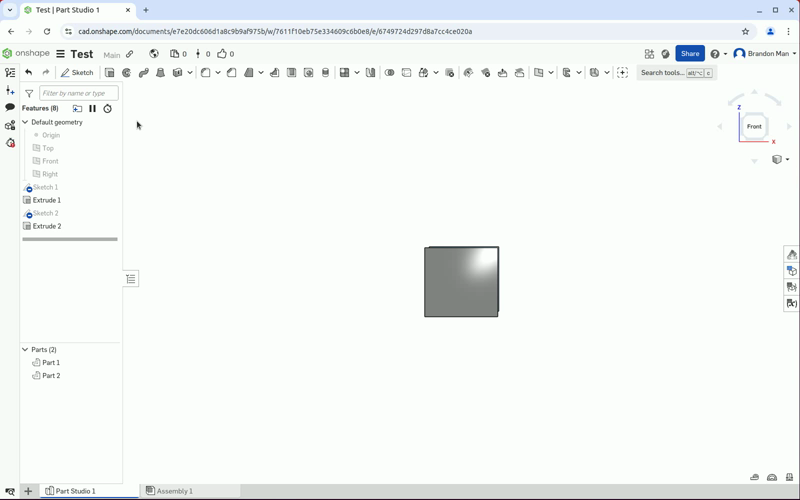
key(shift+h)
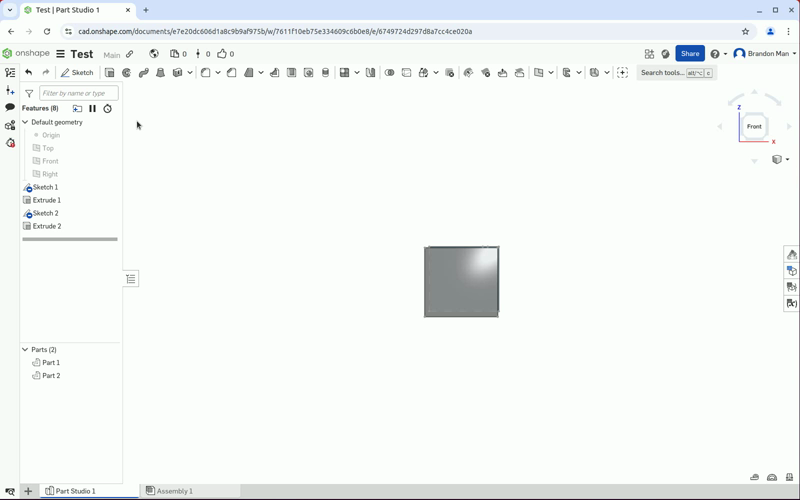
key(shift+h)
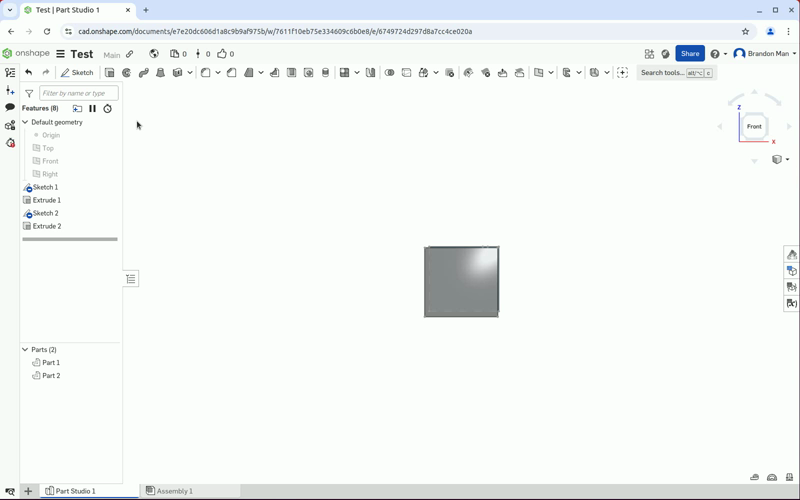
key(shift+7)
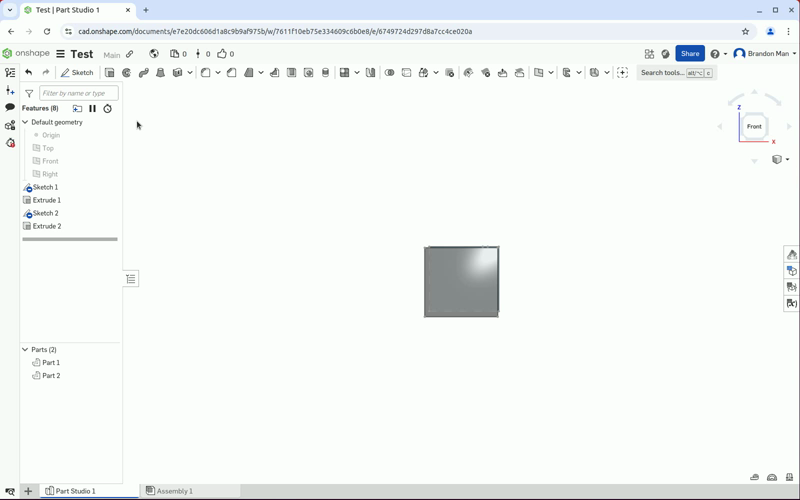
key(left, 2)
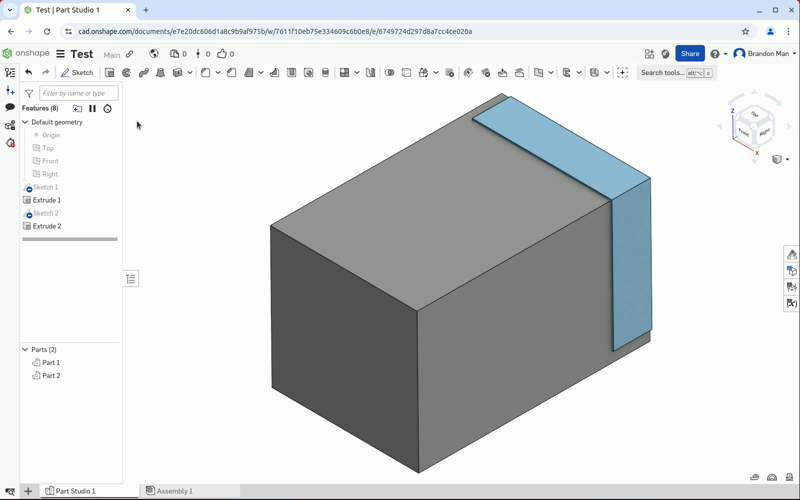
key(down, 2)
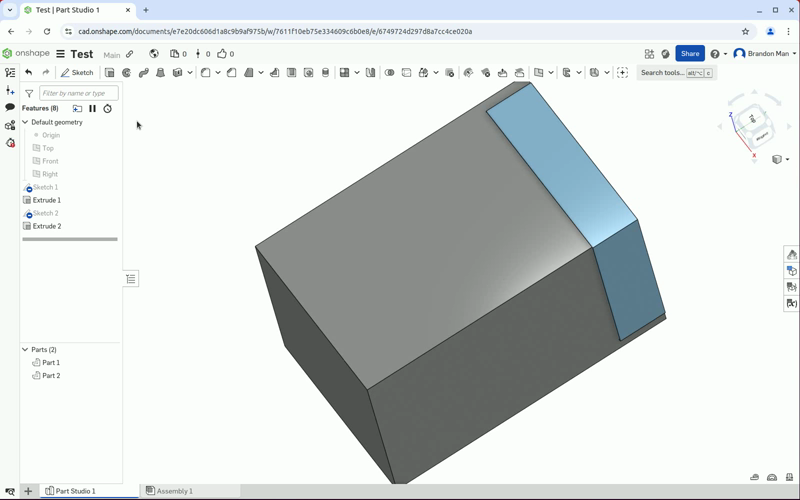
key(up, 2)
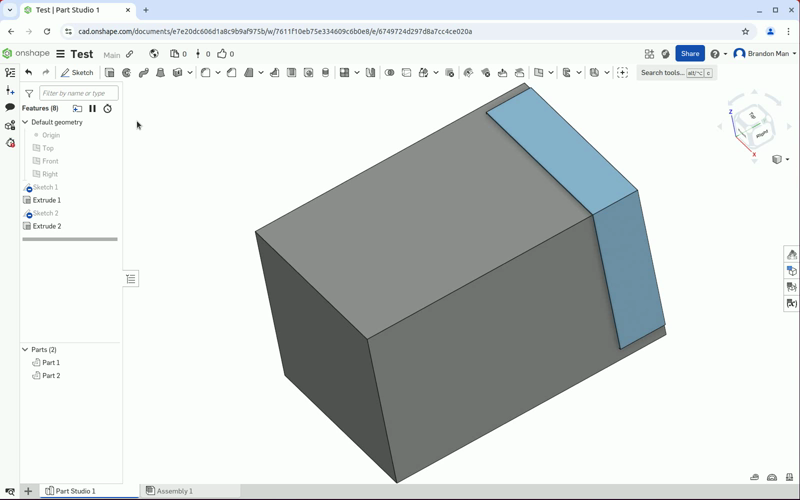
key(right, 2)
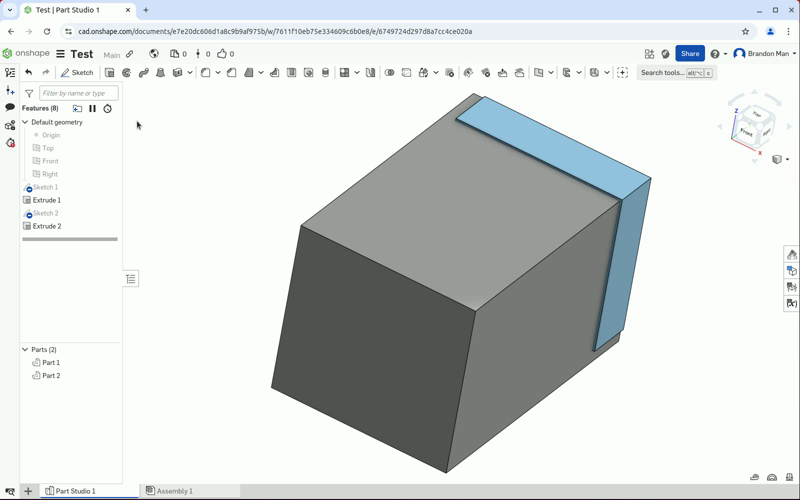
mouse_move(73, 189)
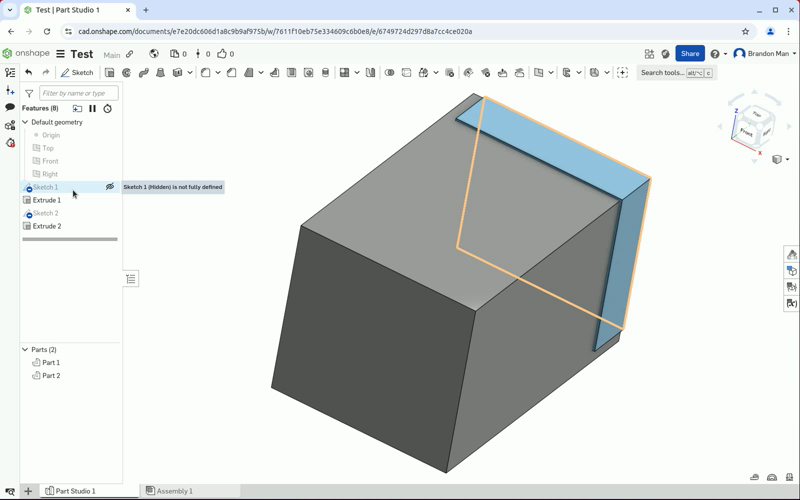
click(73, 189)